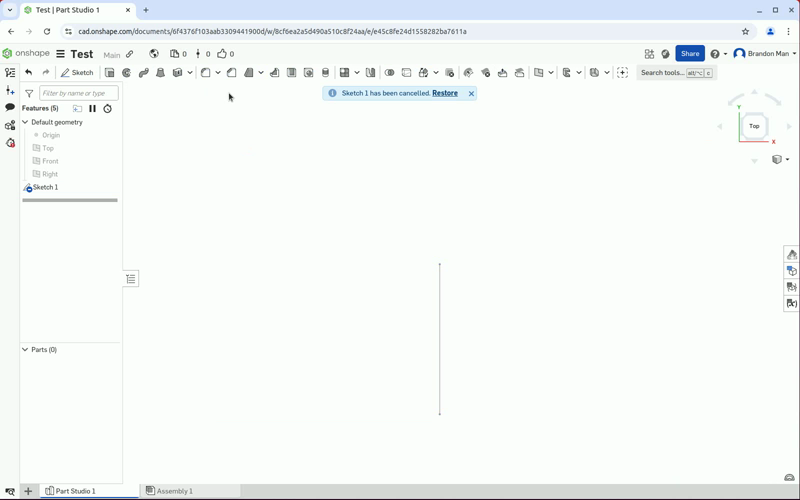
key(shift+h)
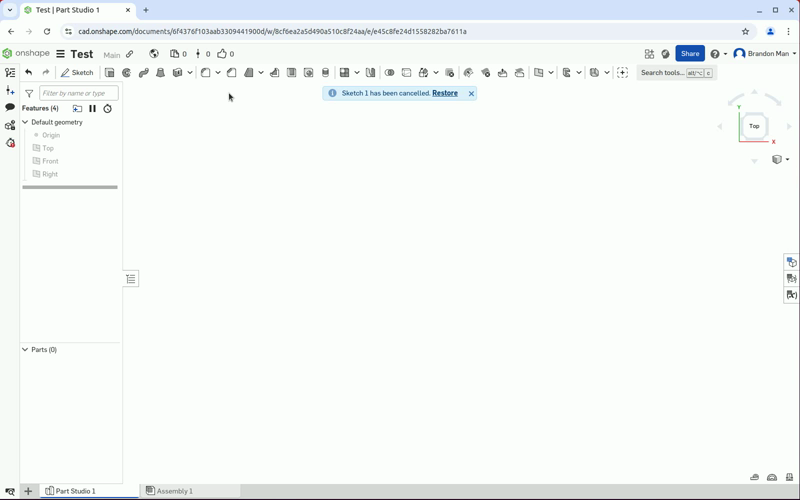
mouse_move(73, 352)
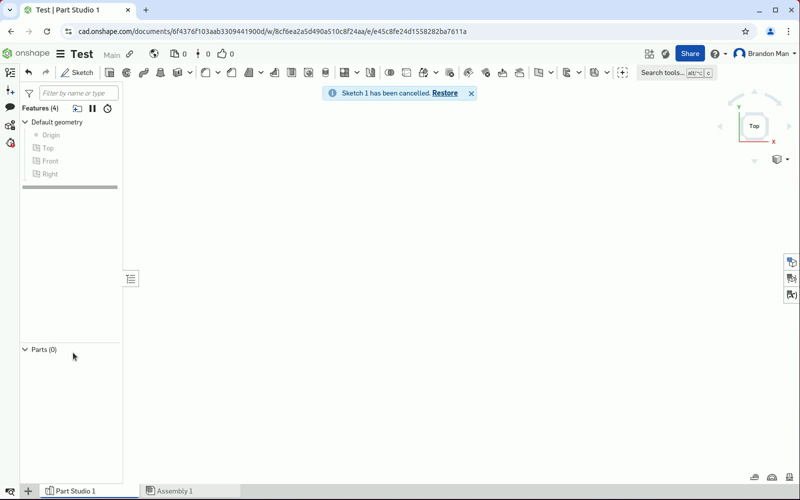
key(y)
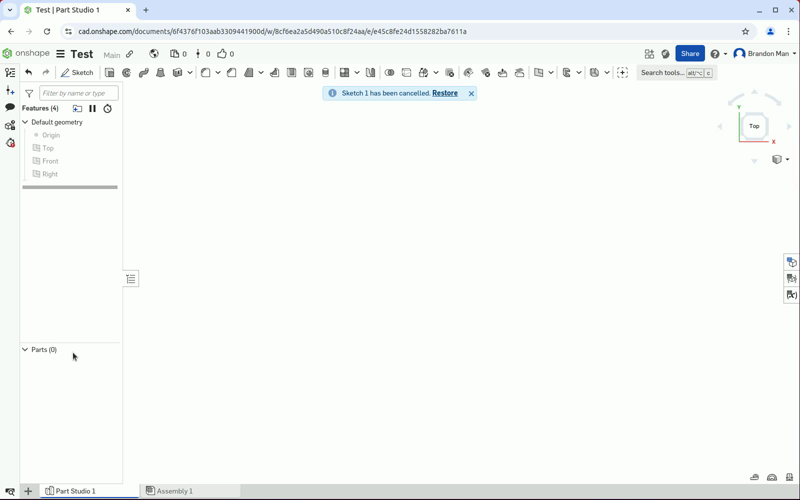
key(shift+p)
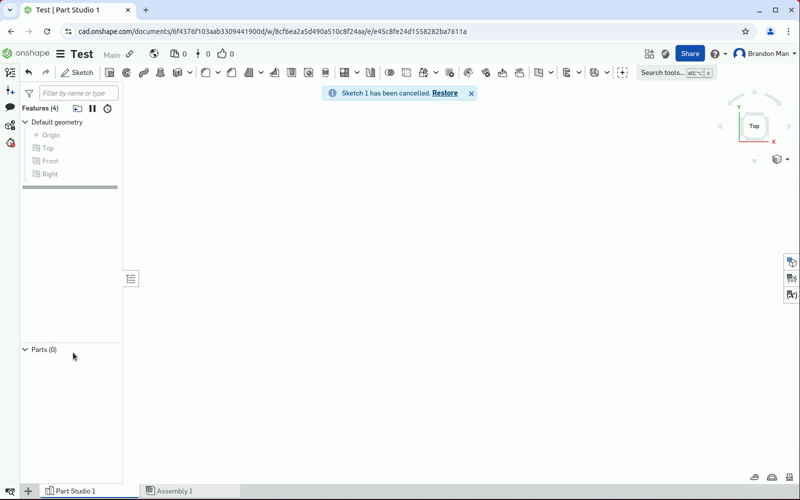
key(space)
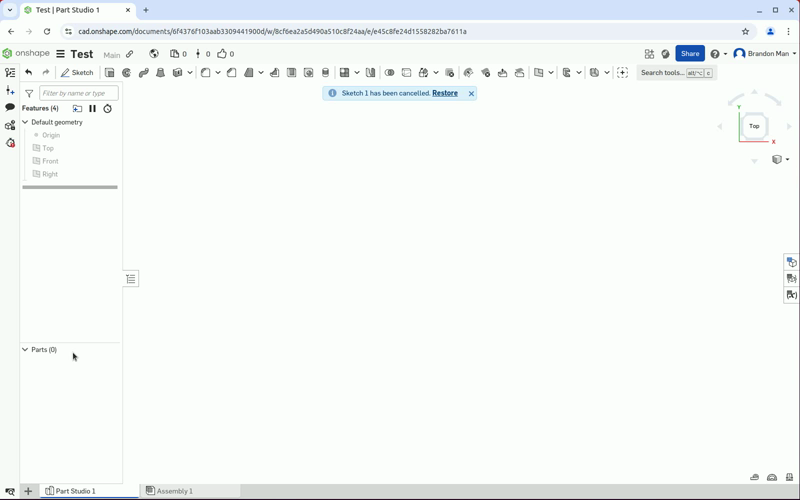
key_down(shift)
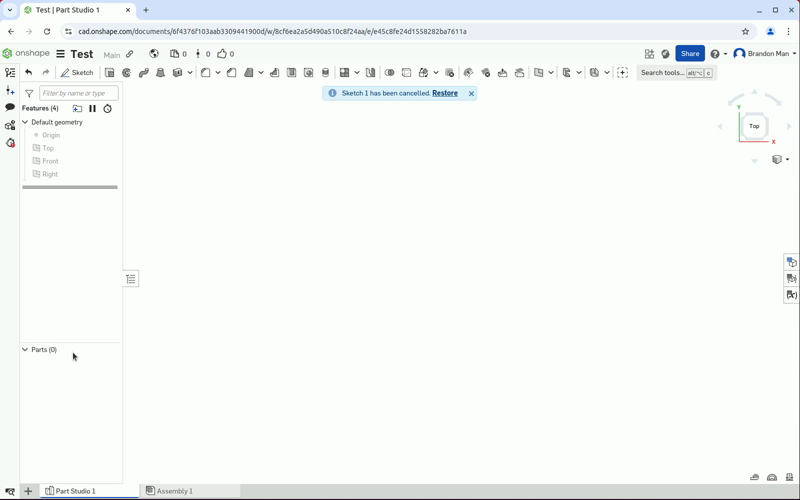
key(up)
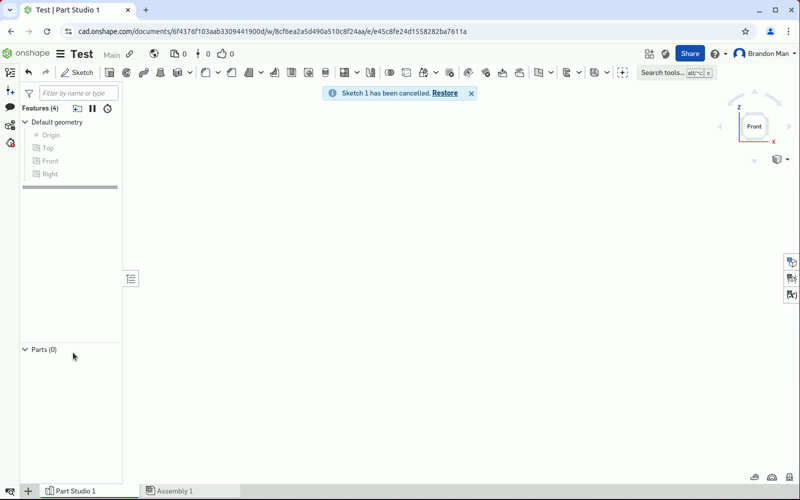
key_up(shift)
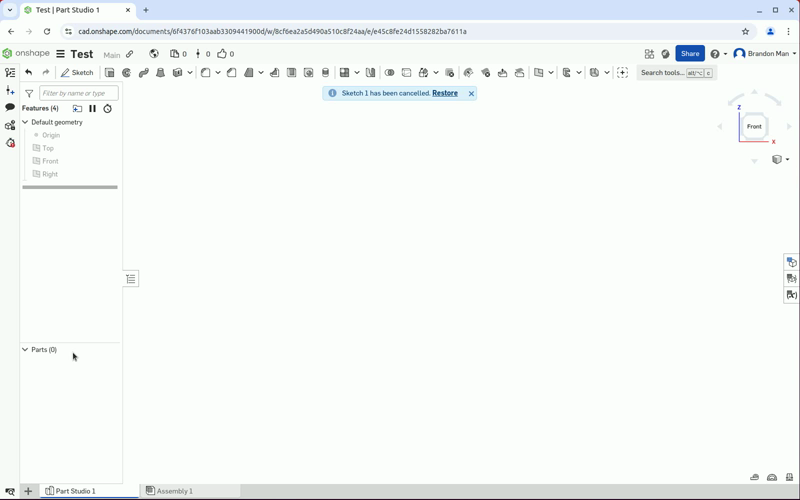
mouse_move(73, 352)
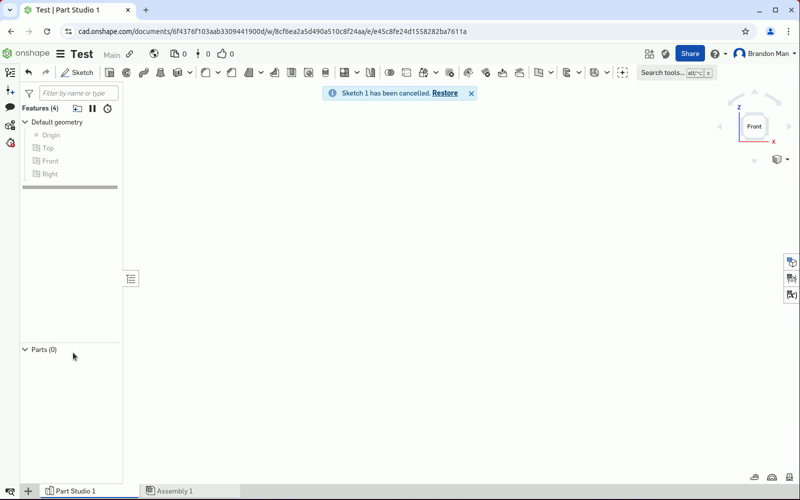
key(shift+y)
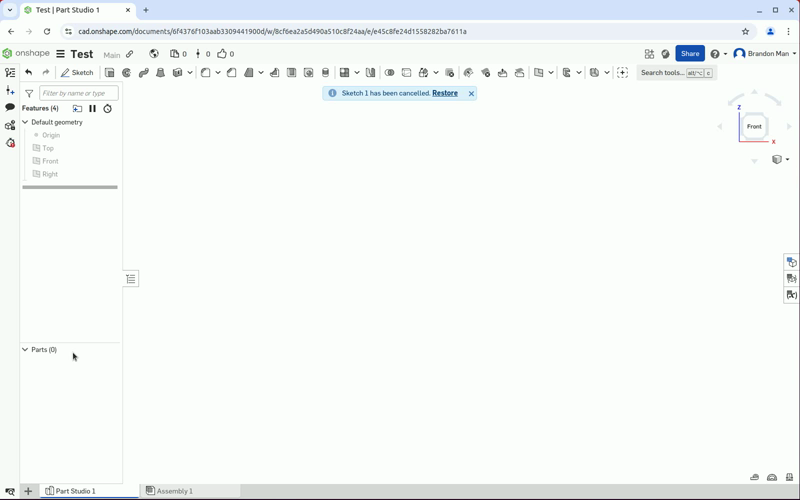
key(shift+s)
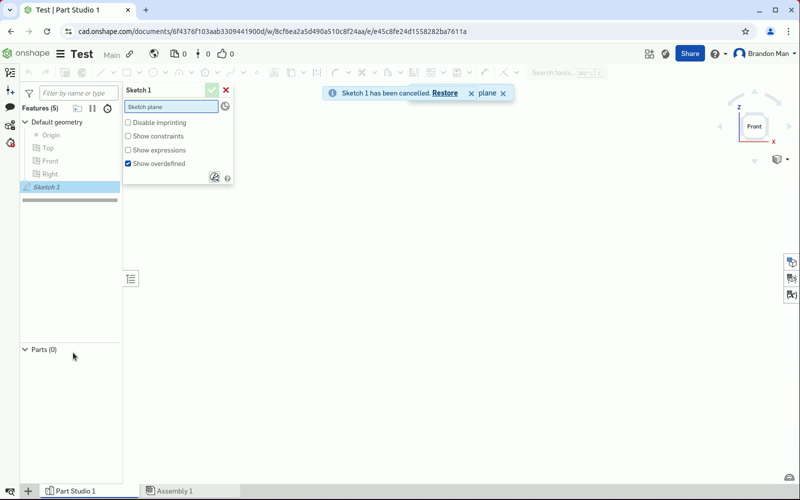
mouse_move(73, 163)
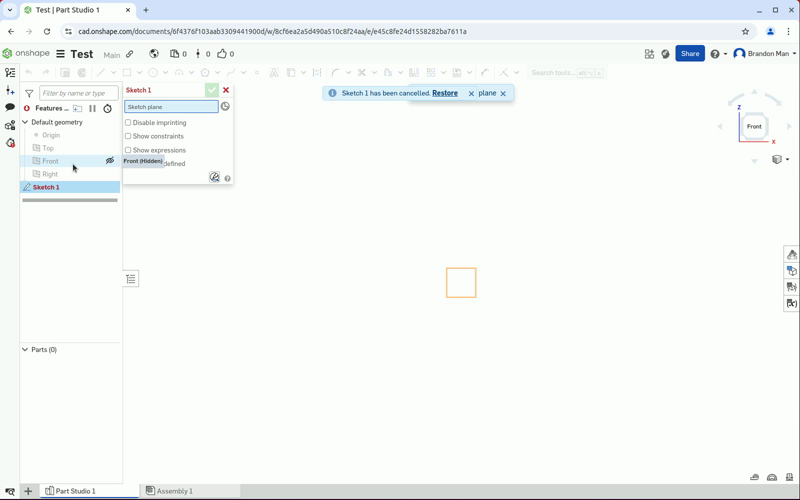
click(73, 163)
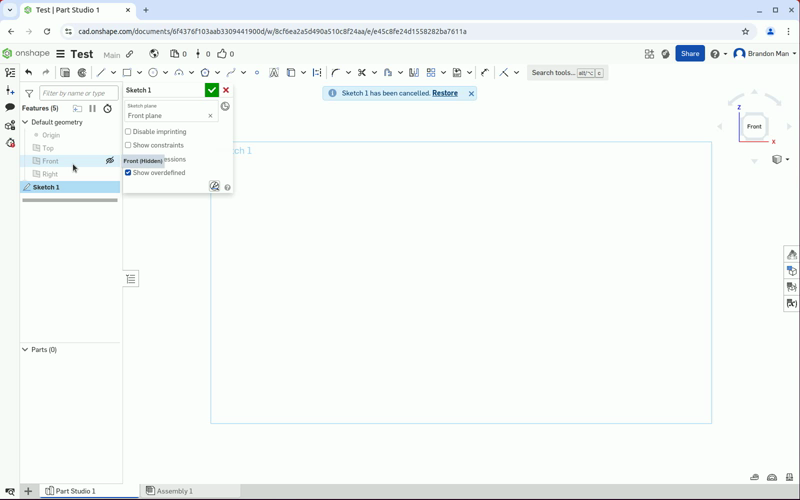
mouse_move(73, 352)
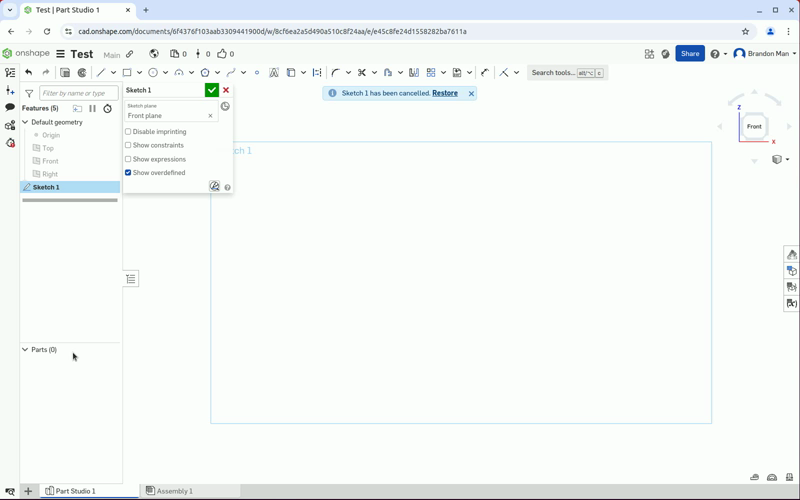
key(y)
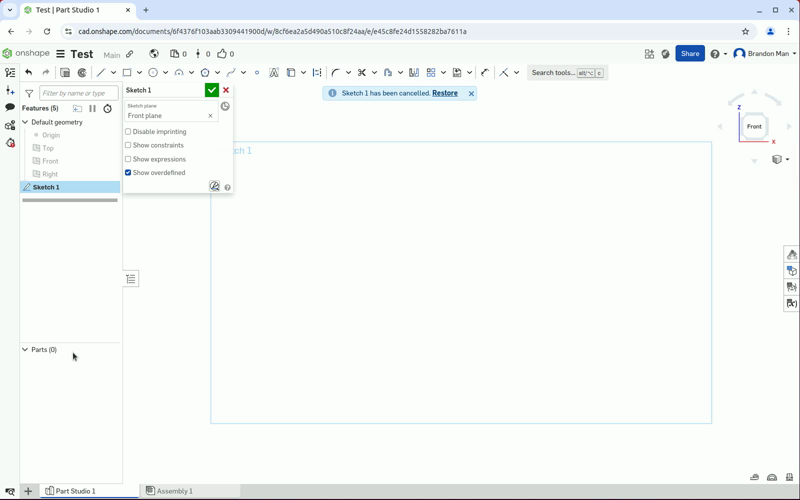
key(c)
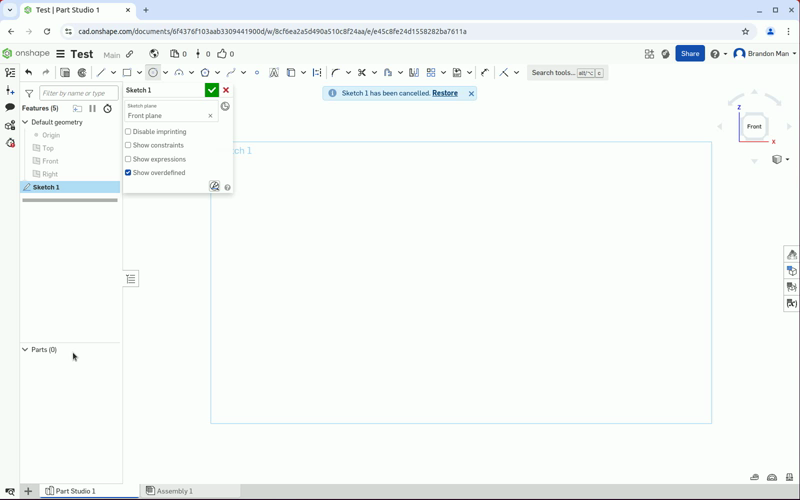
key_down(shift)
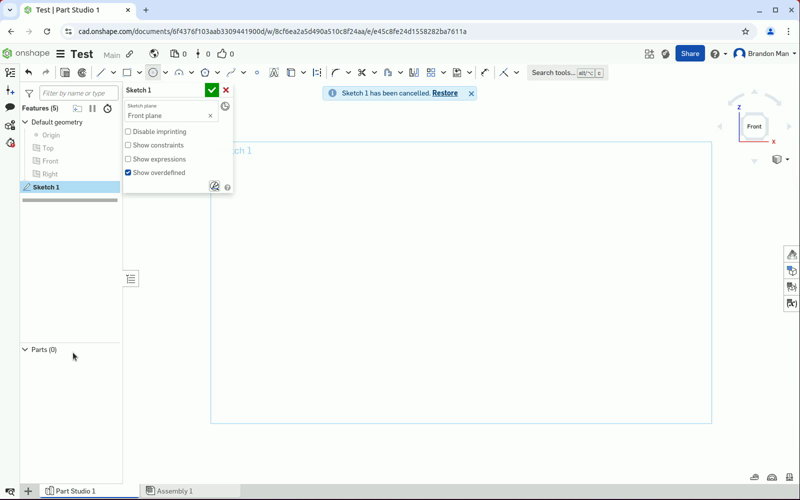
mouse_move(460, 282)
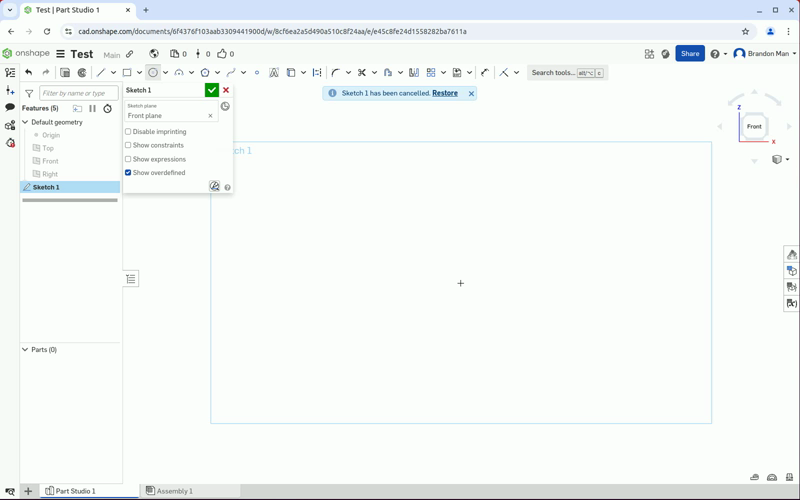
click(460, 282)
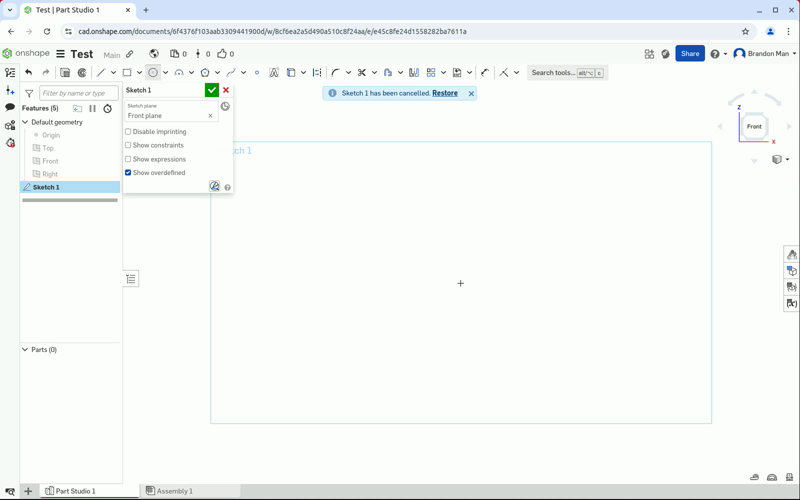
key_up(shift)
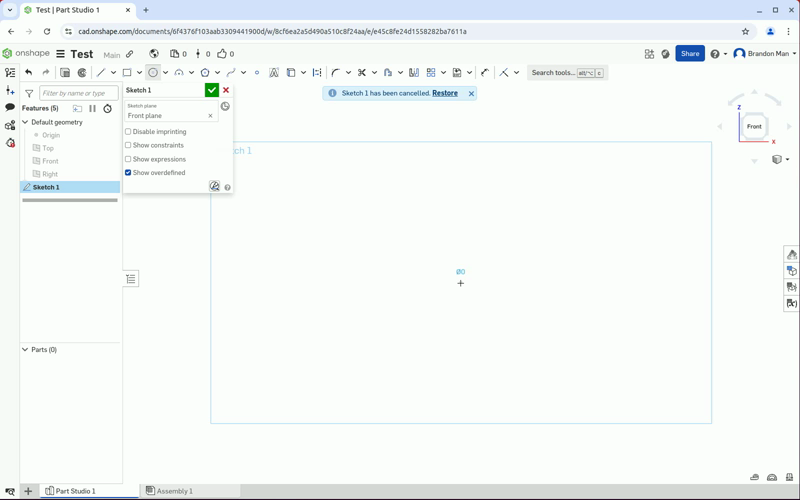
mouse_move(472, 282)
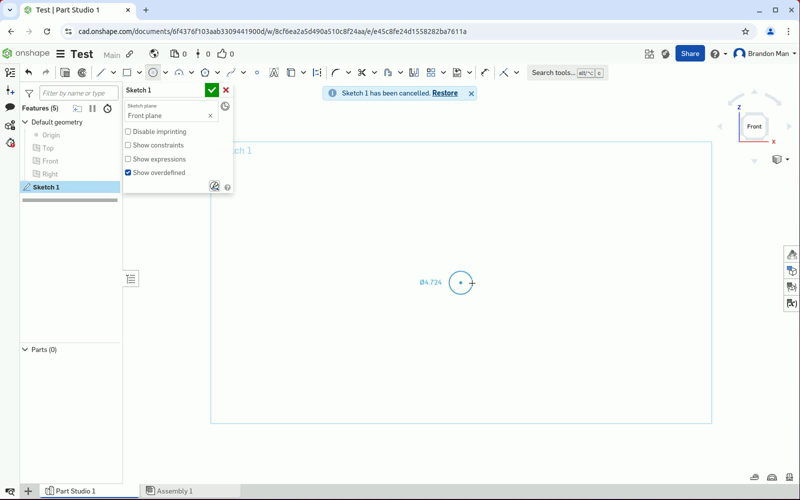
click(472, 282)
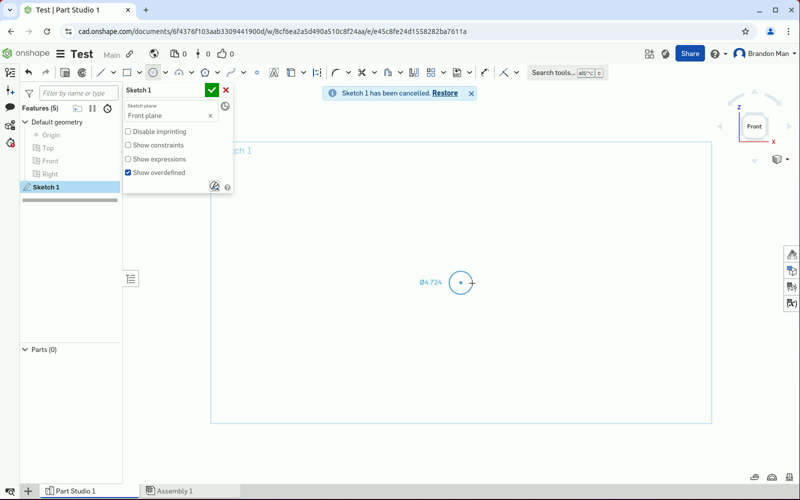
key(esc)
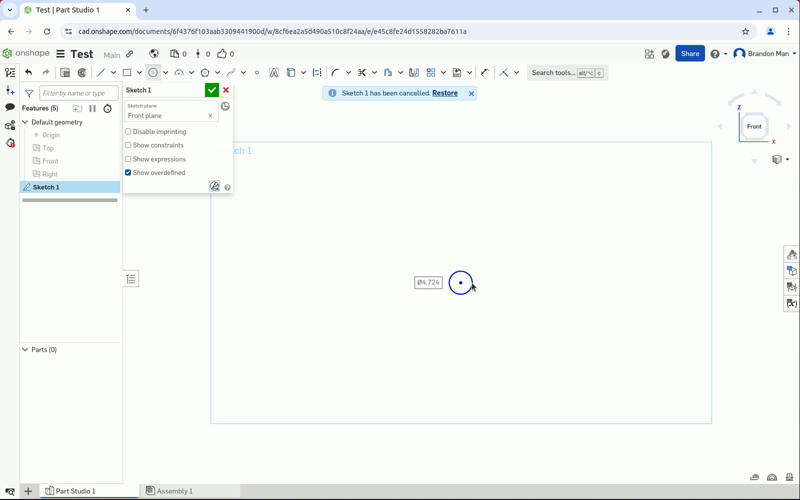
mouse_move(468, 286)
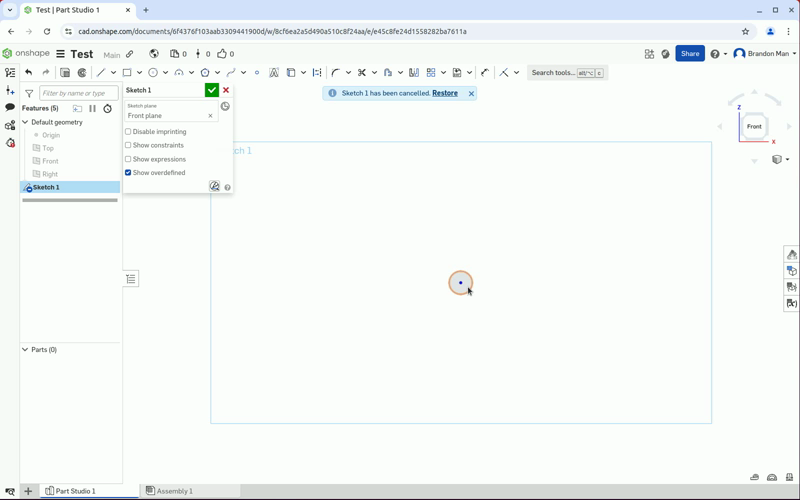
scroll(6)
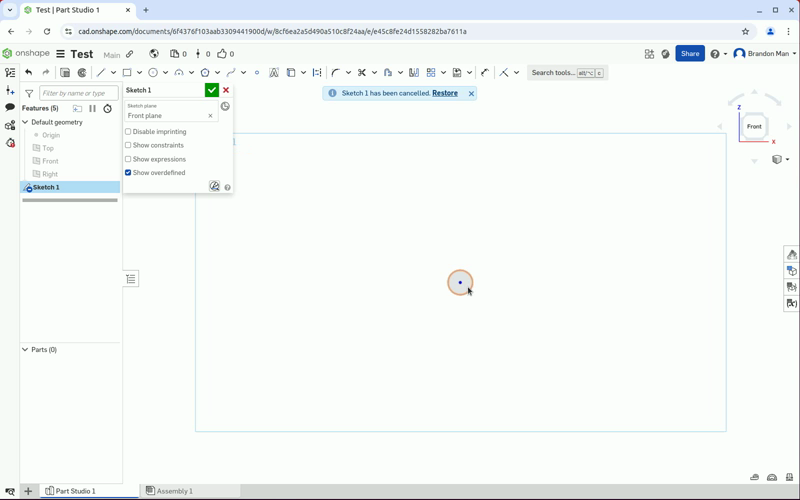
scroll(6)
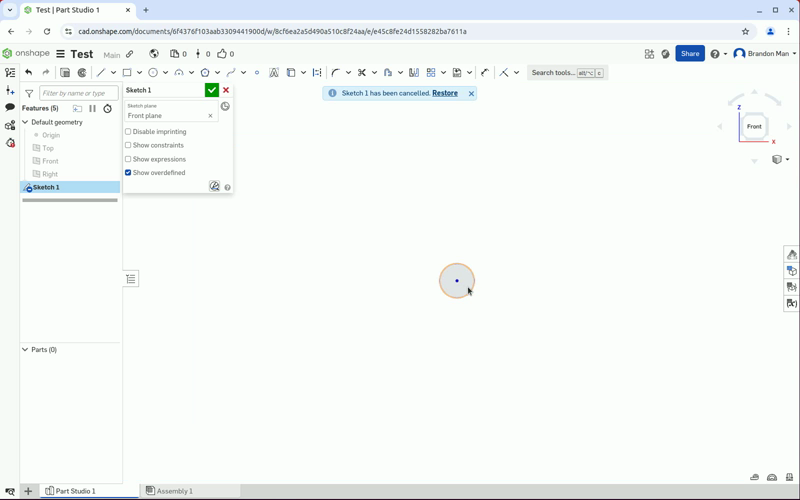
scroll(6)
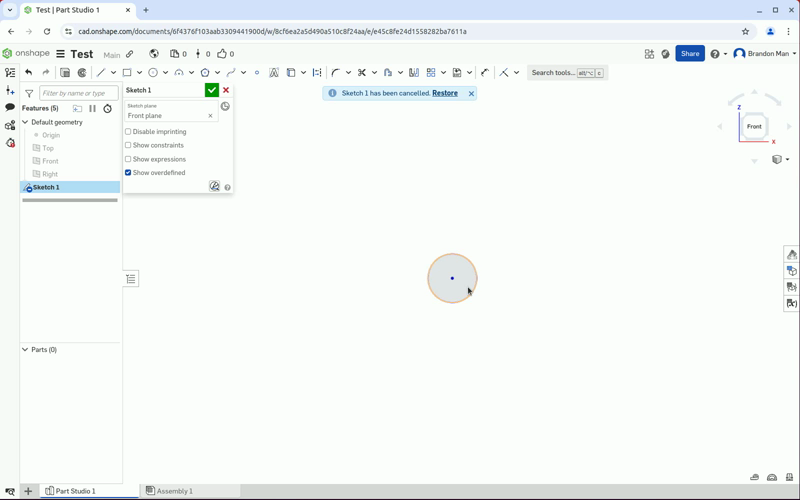
scroll(6)
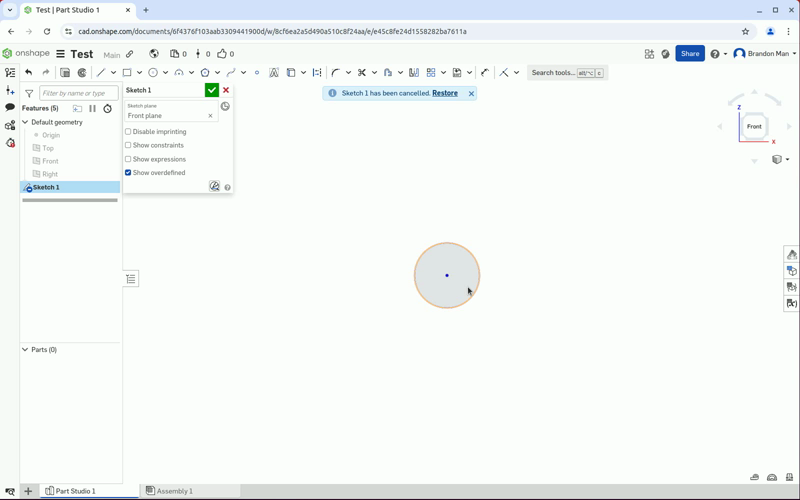
scroll(6)
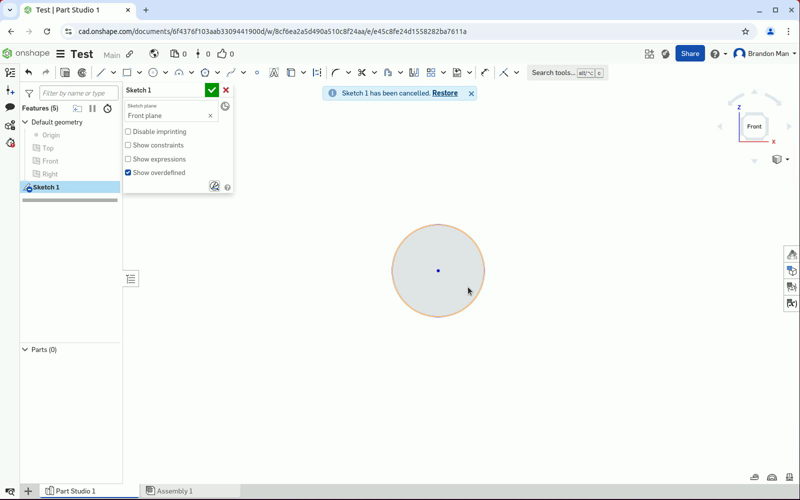
scroll(6)
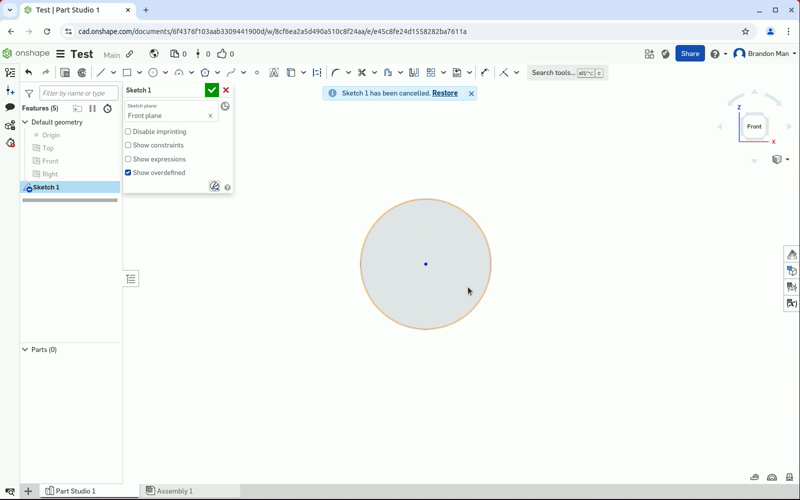
scroll(6)
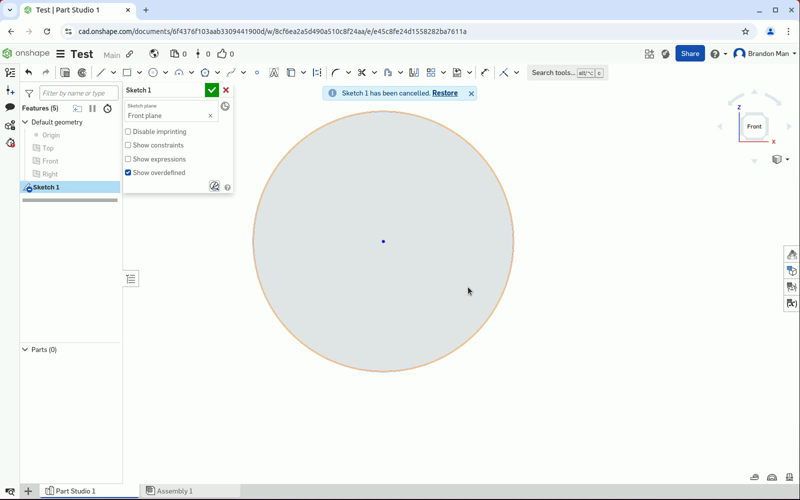
click(468, 286)
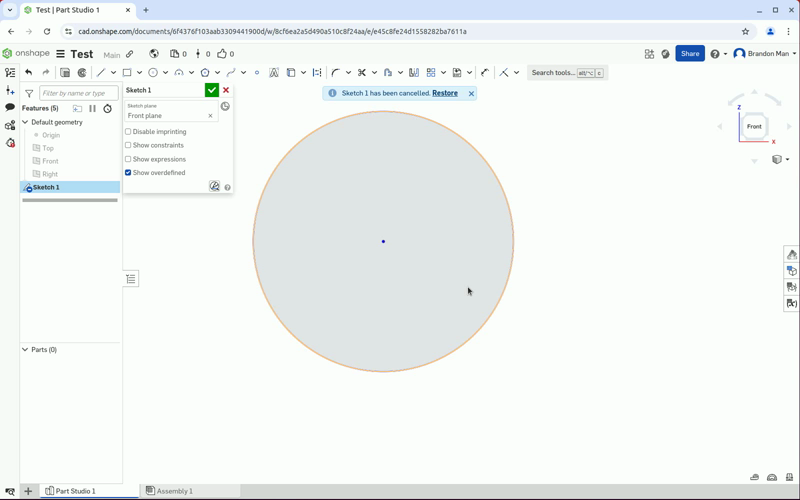
scroll(-6)
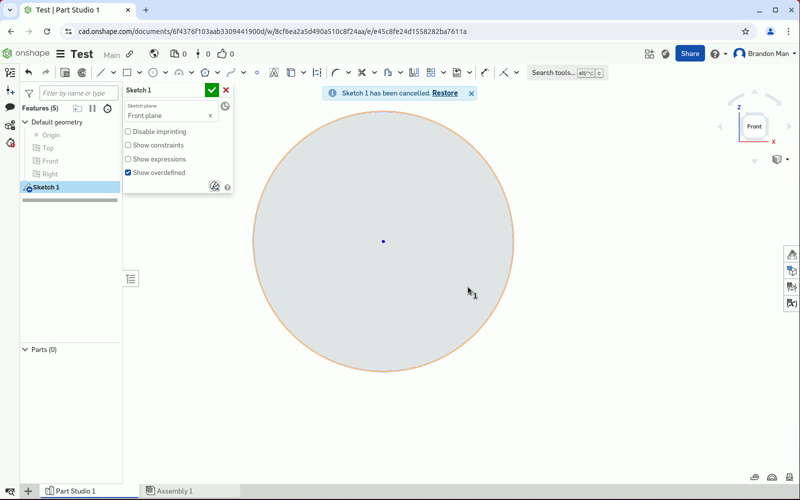
scroll(-6)
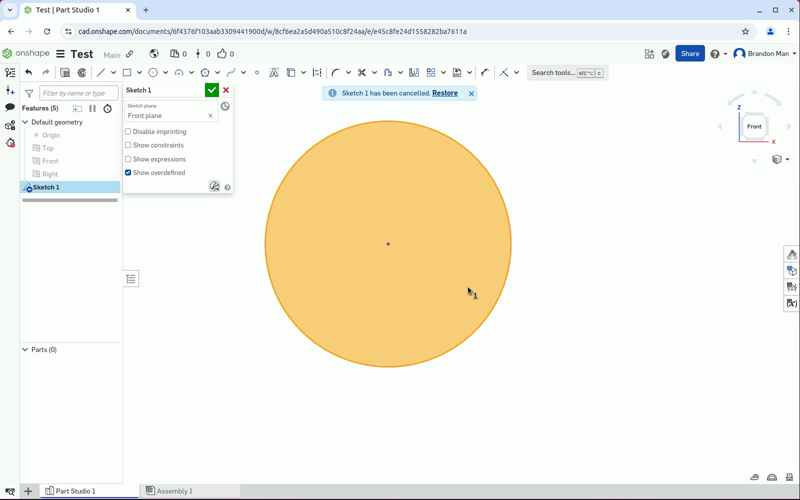
scroll(-6)
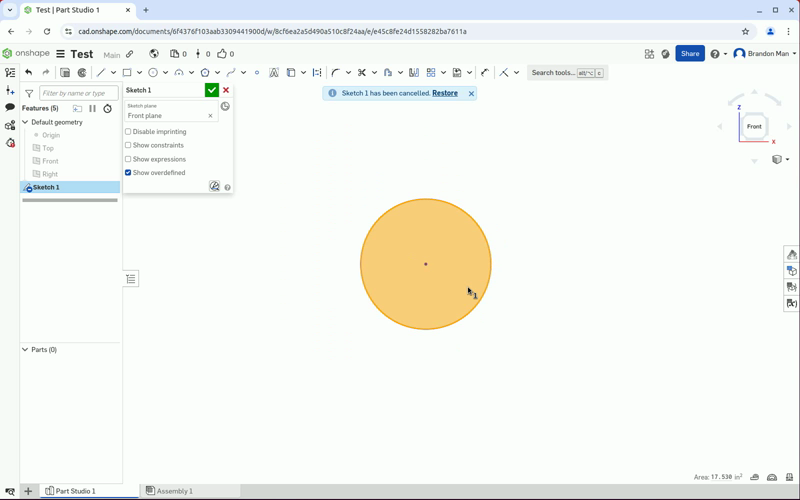
scroll(-6)
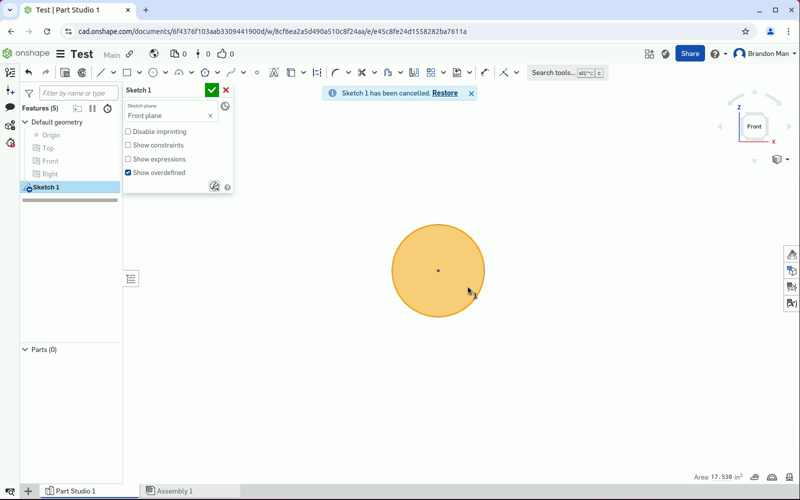
scroll(-6)
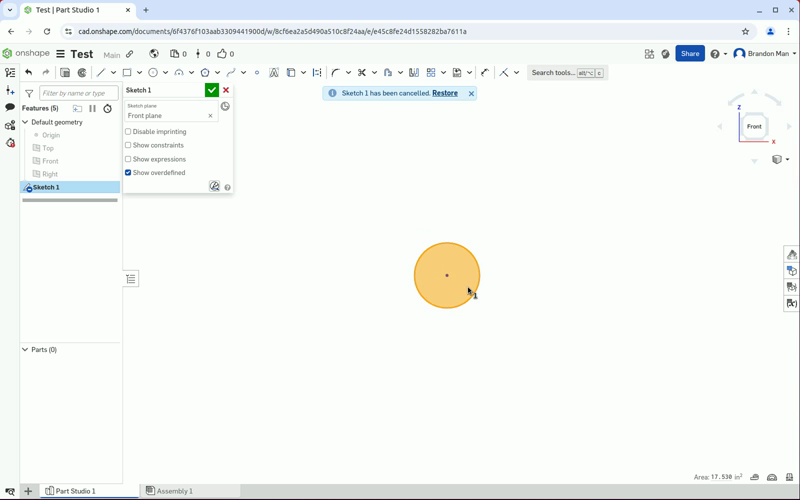
scroll(-6)
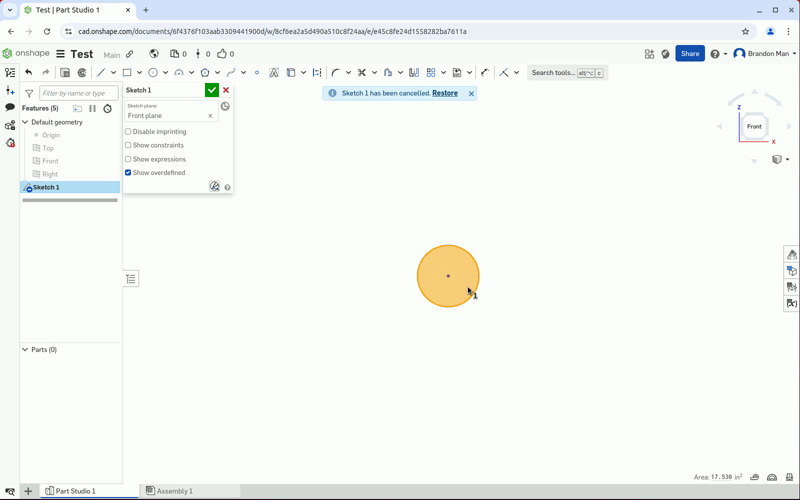
scroll(-6)
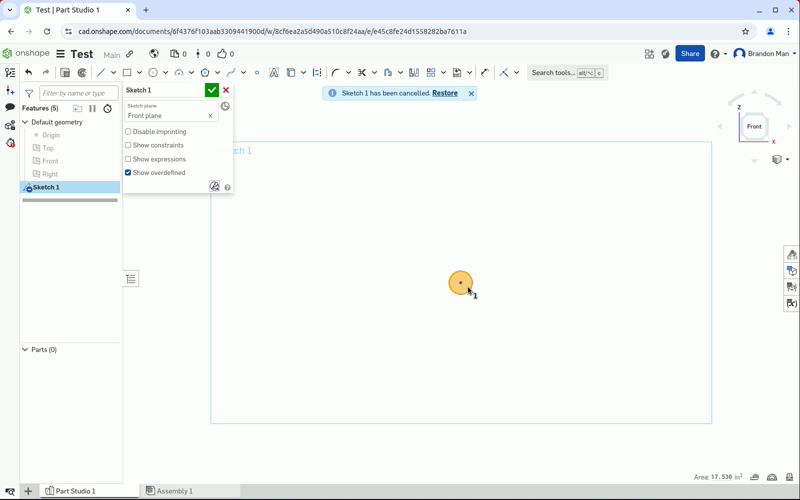
mouse_move(73, 352)
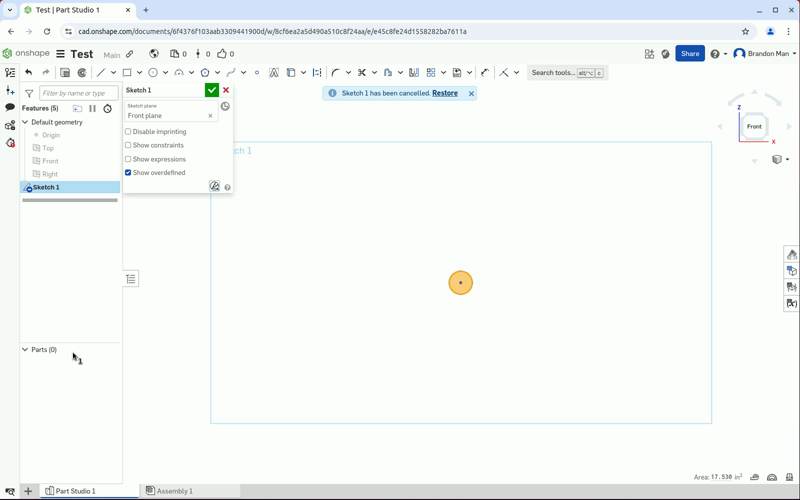
key(shift+y)
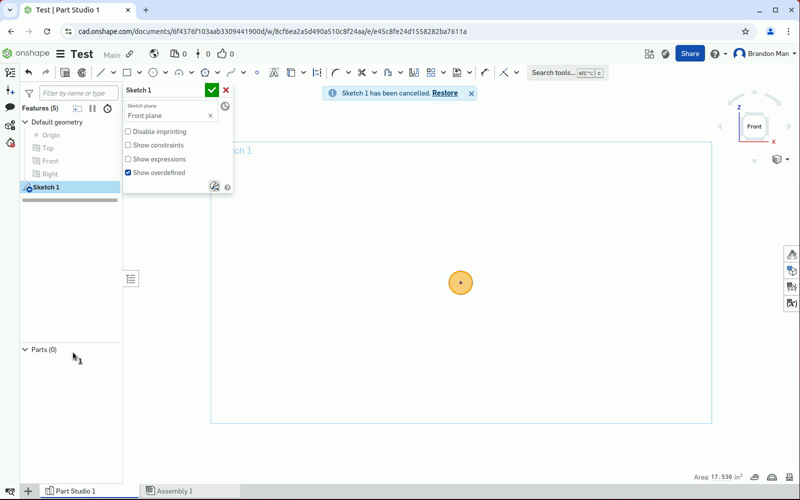
key(shift+e)
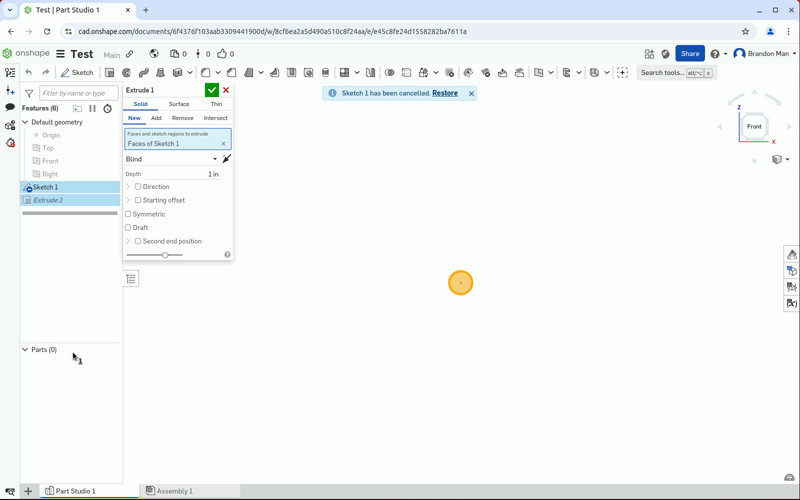
mouse_move(143, 106)
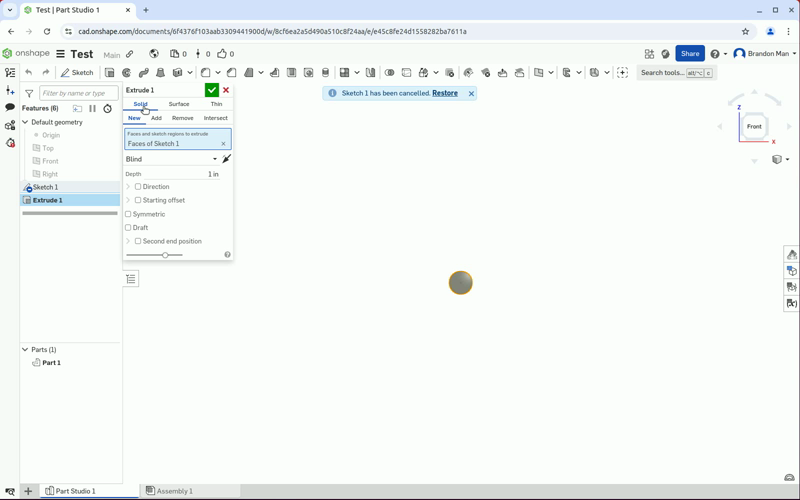
click(143, 106)
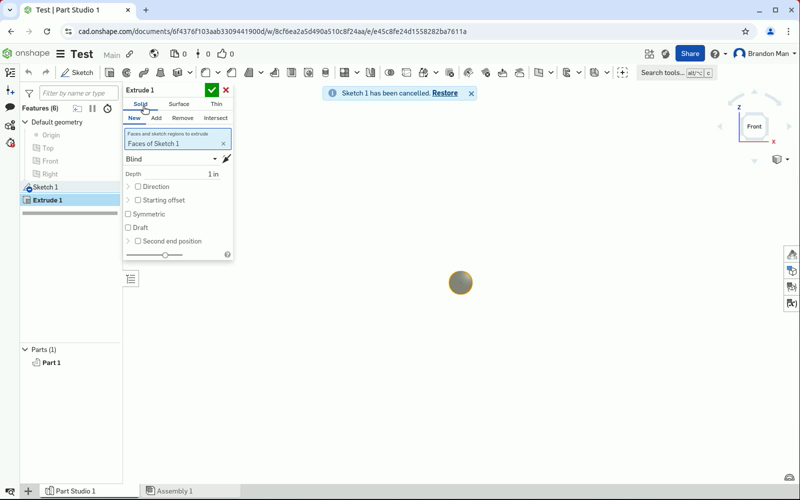
mouse_move(137, 120)
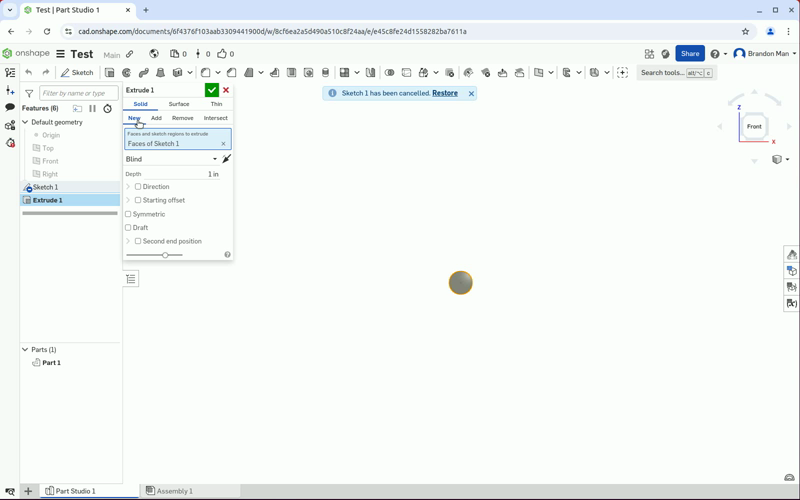
click(137, 120)
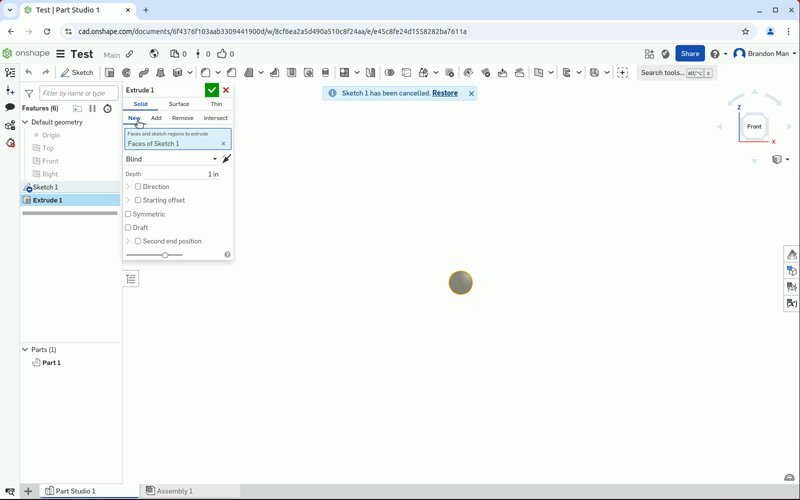
key(tab, 4)
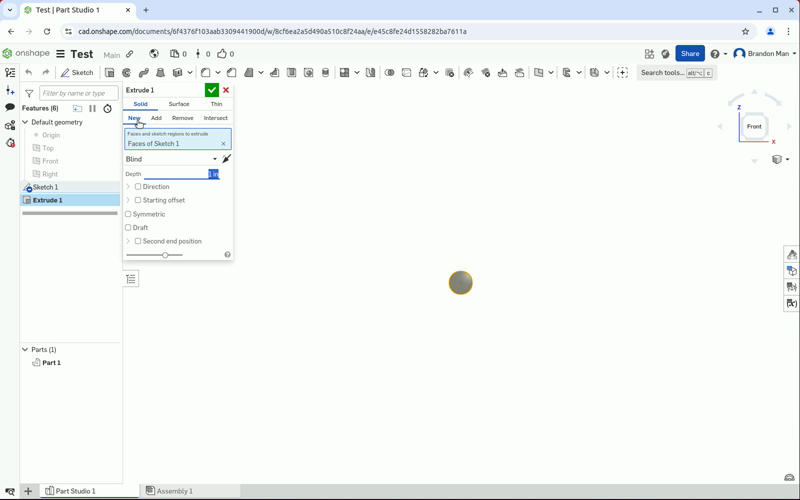
text(23.108)
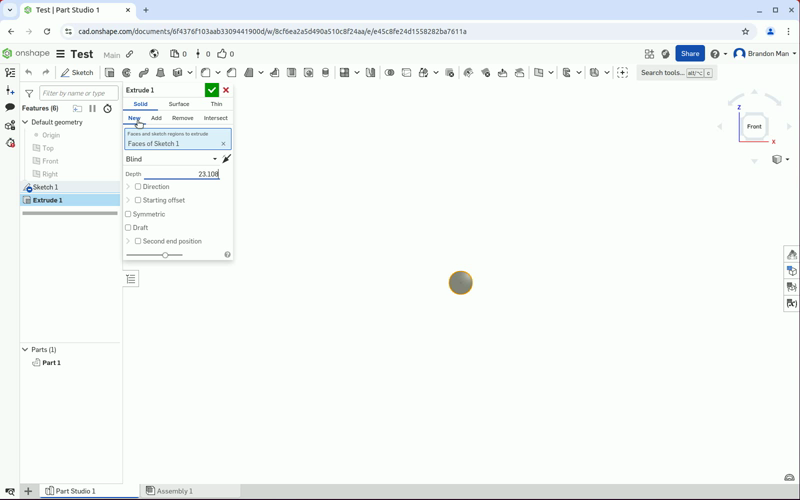
key(enter)
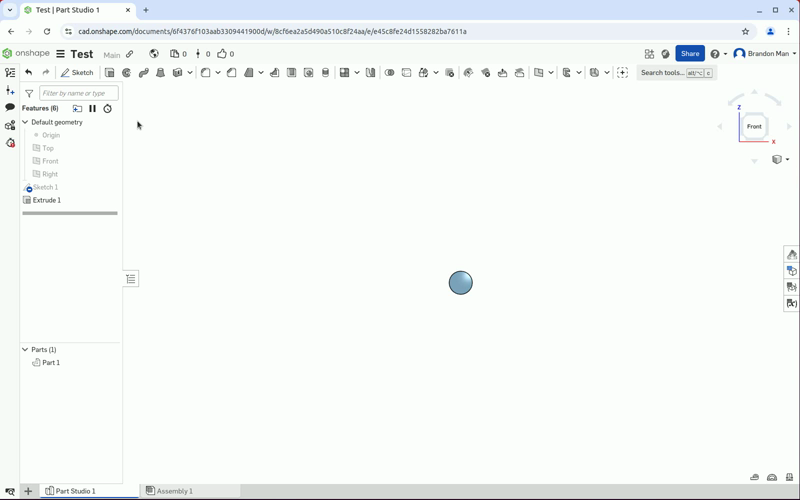
key(shift+h)
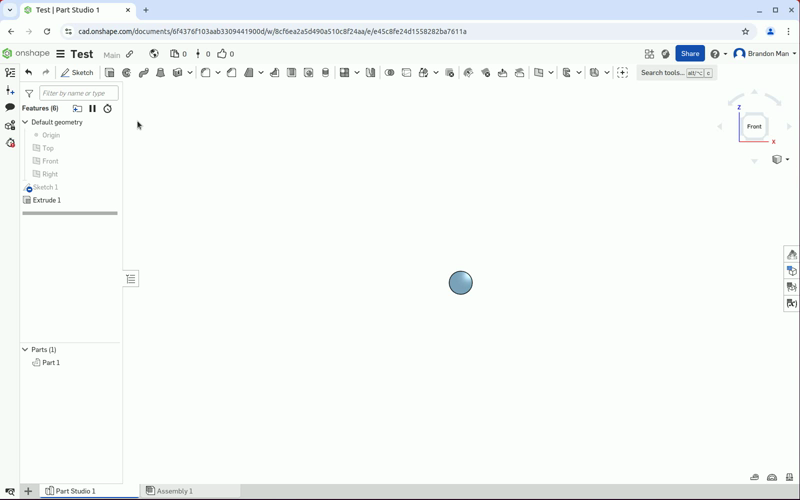
key(shift+h)
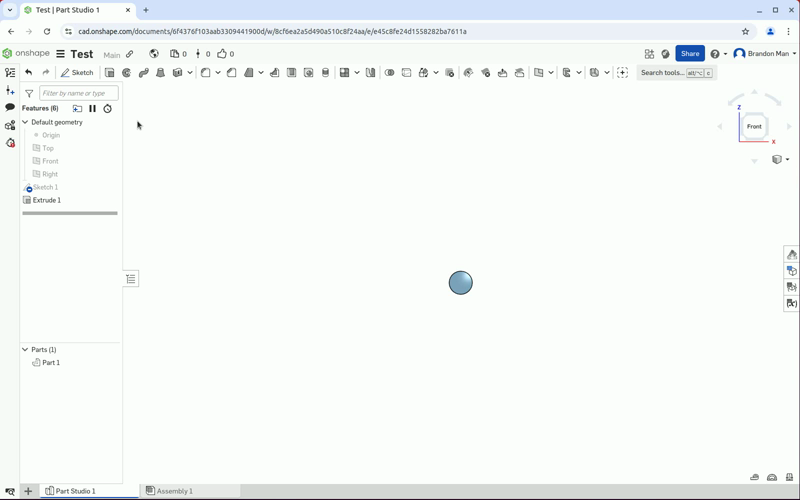
mouse_move(73, 189)
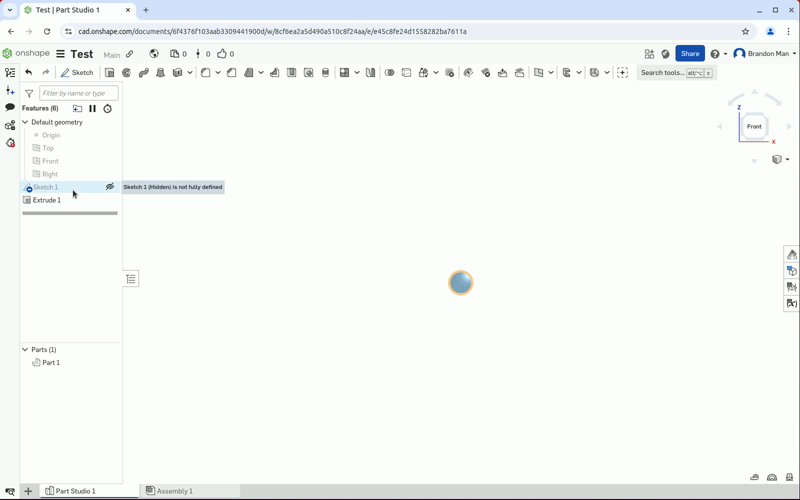
click(73, 189)
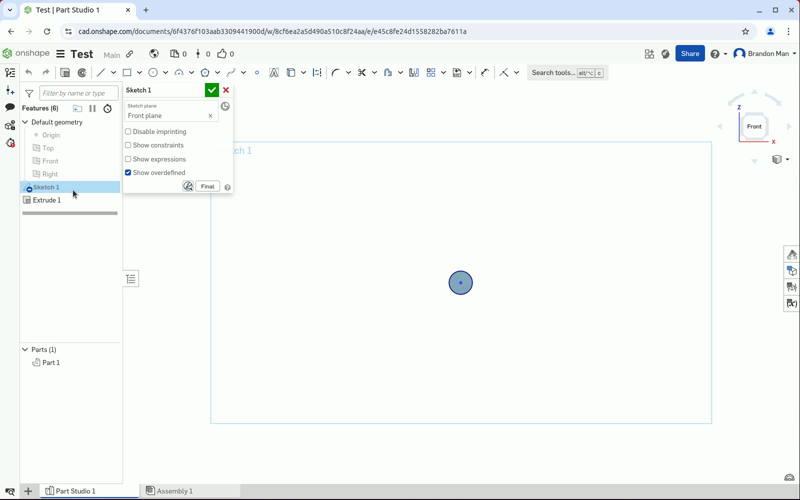
mouse_move(229, 92)
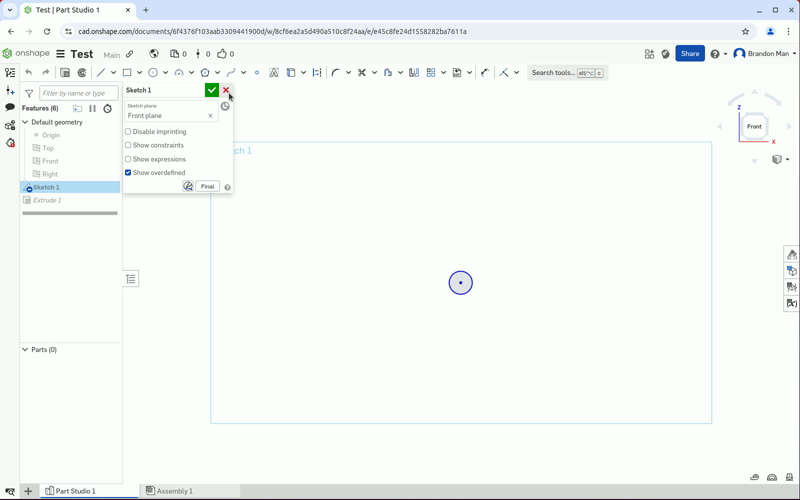
click(229, 92)
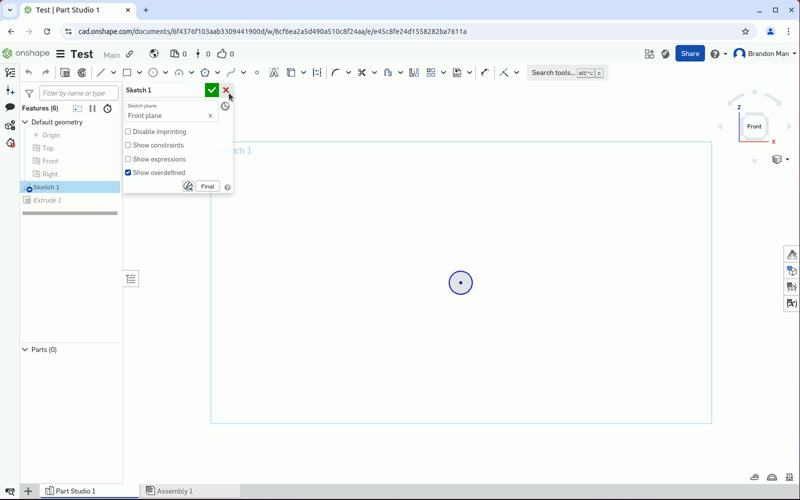
key(shift+s)
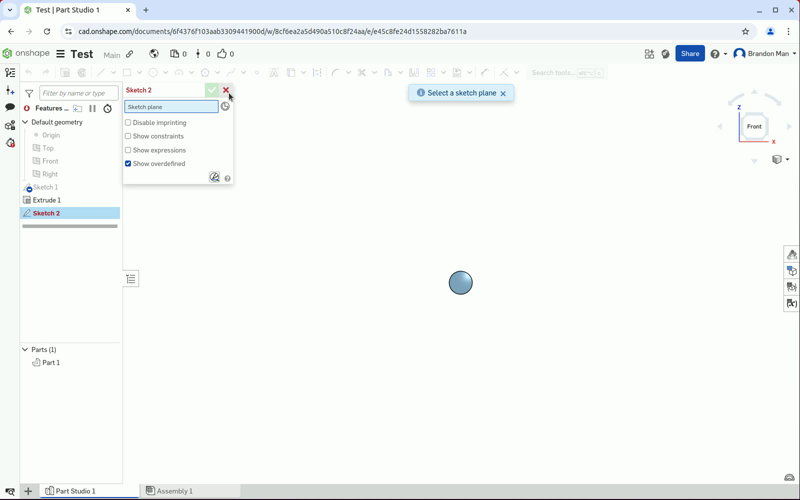
mouse_move(73, 163)
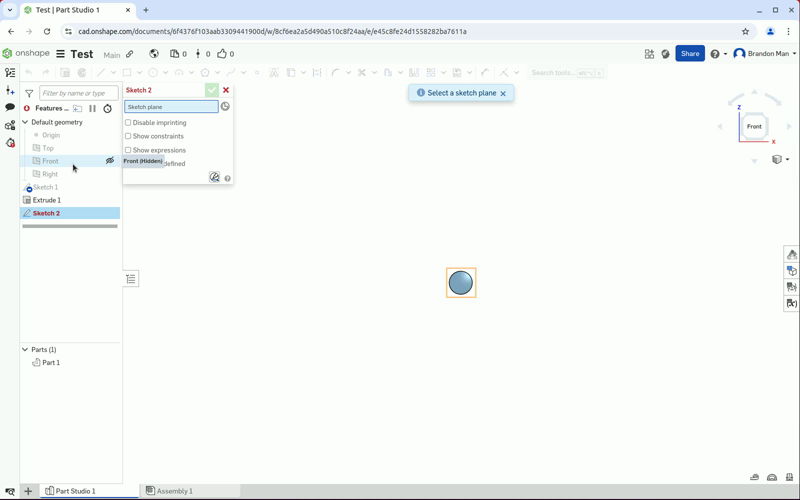
click(73, 163)
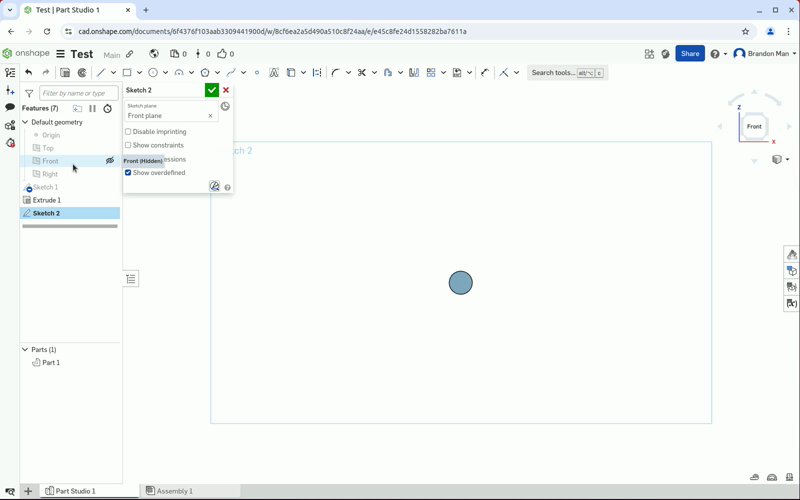
mouse_move(73, 352)
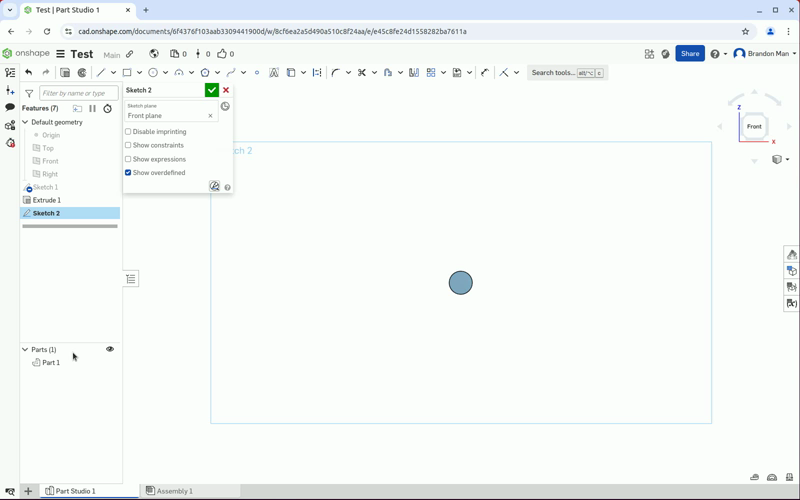
key(y)
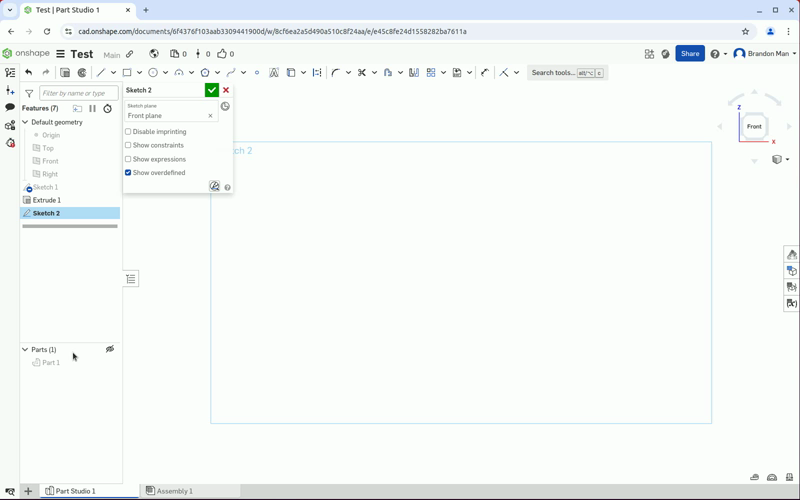
key(c)
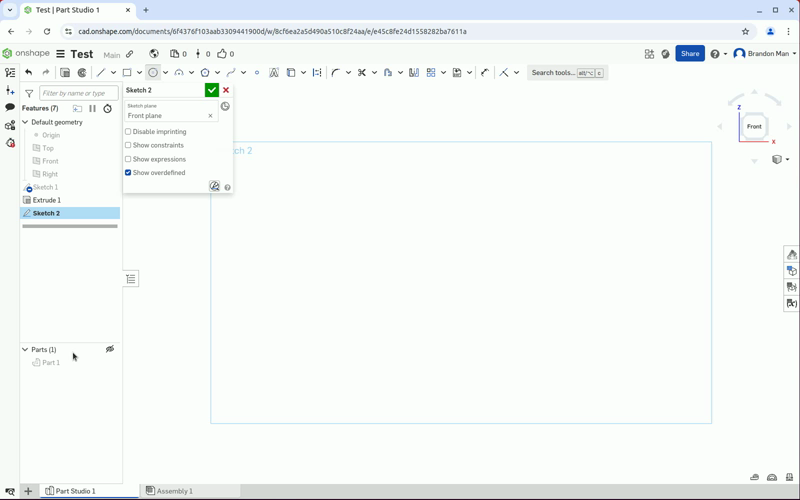
key_down(shift)
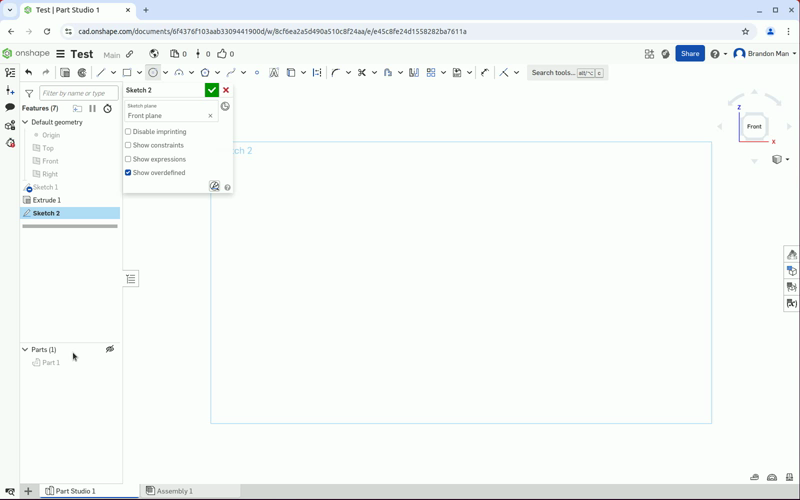
mouse_move(460, 282)
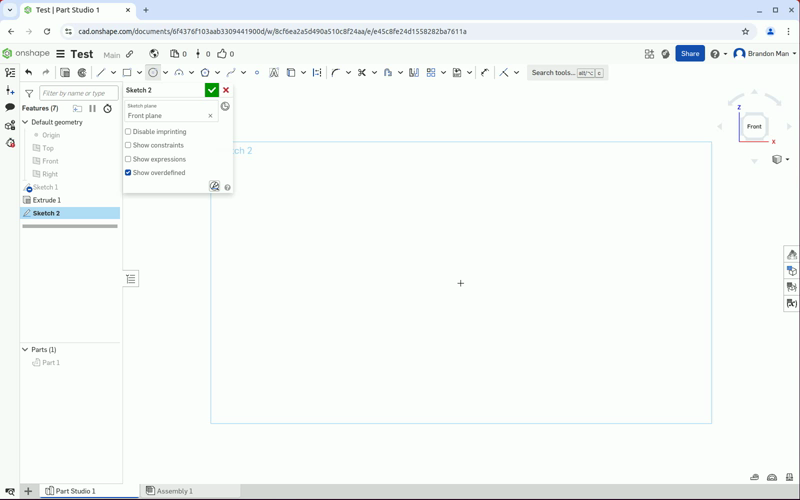
click(460, 282)
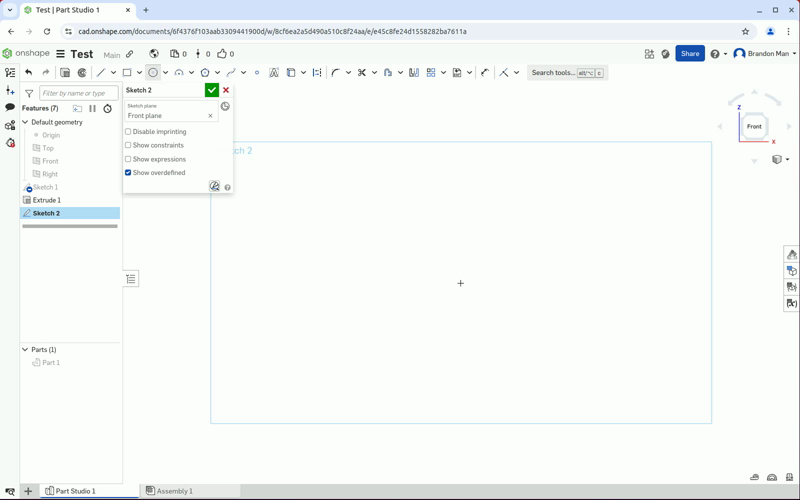
key_up(shift)
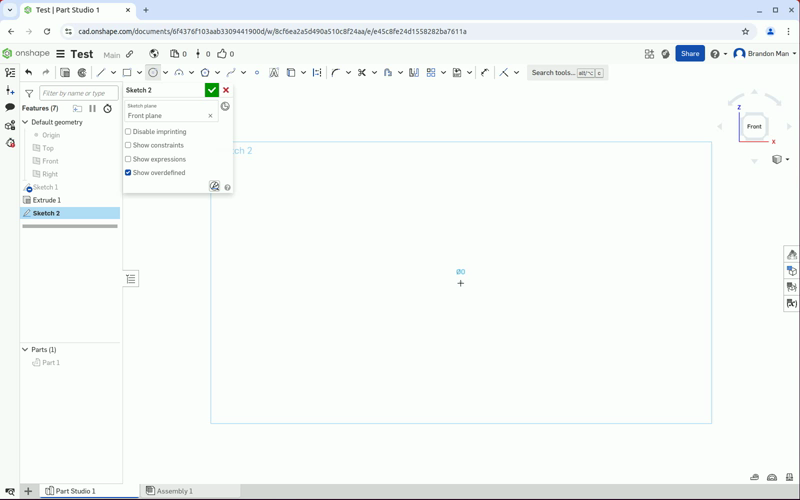
mouse_move(472, 282)
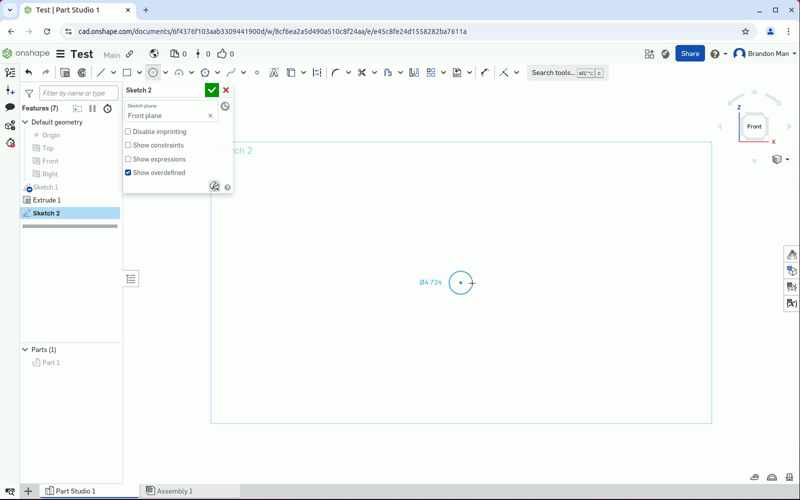
click(472, 282)
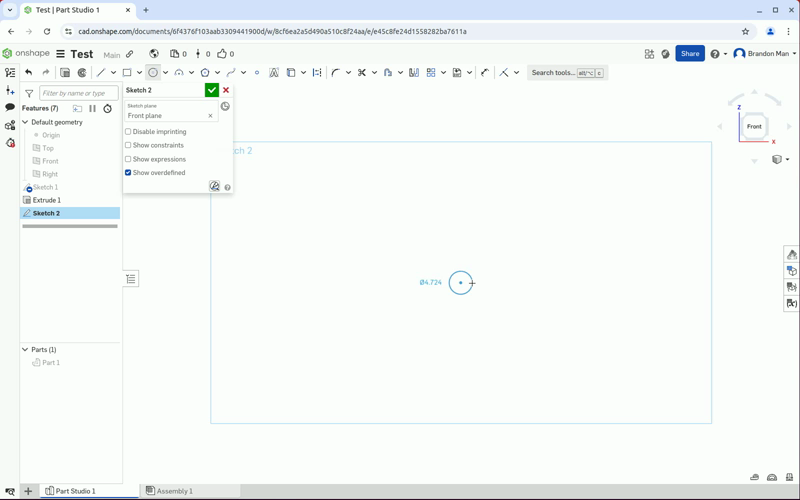
key(esc)
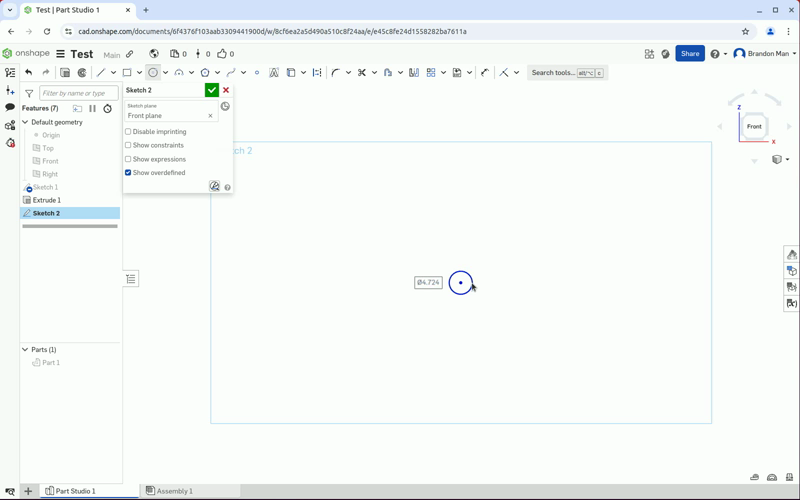
mouse_move(458, 279)
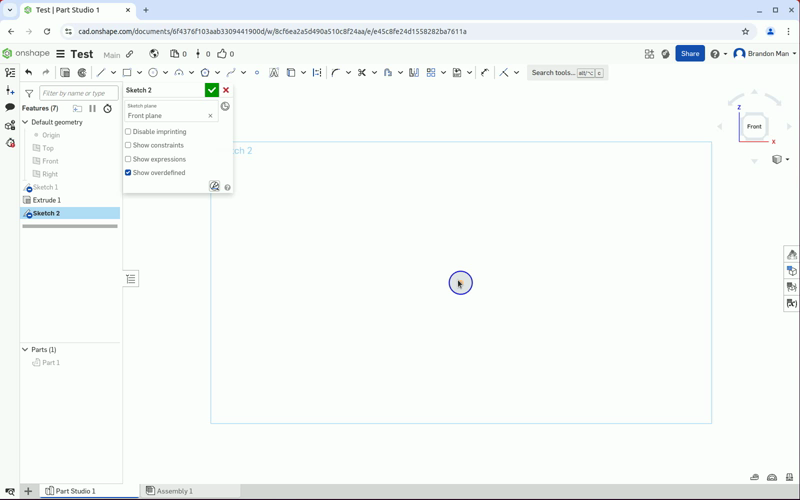
scroll(6)
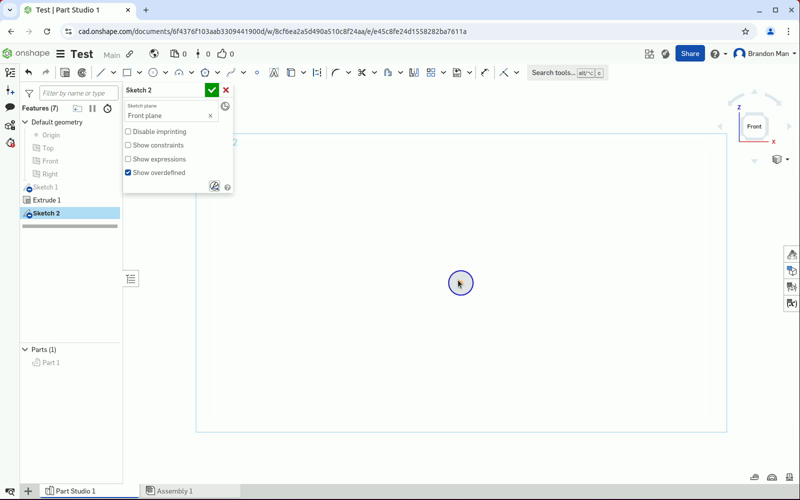
scroll(6)
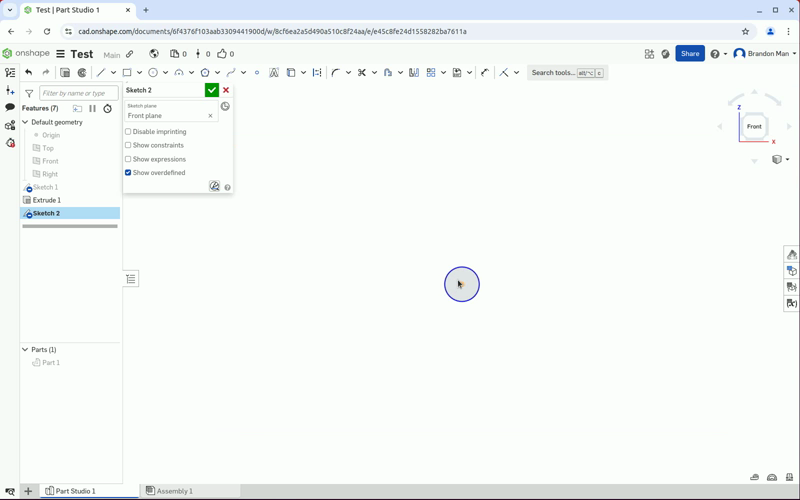
scroll(6)
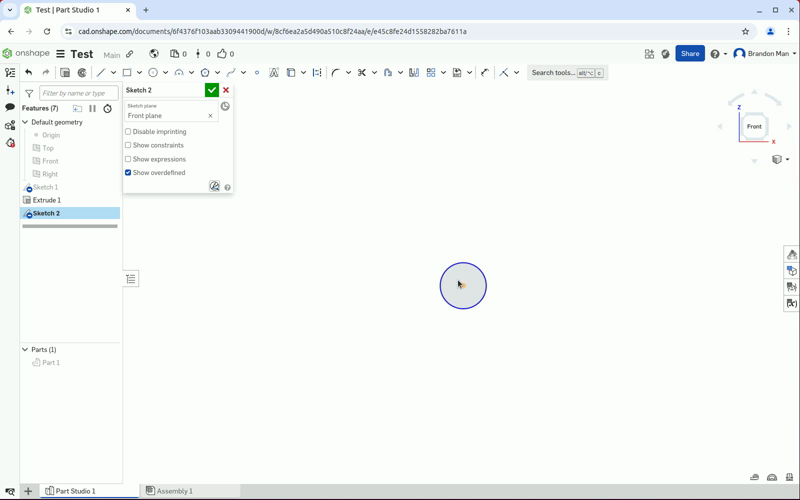
scroll(6)
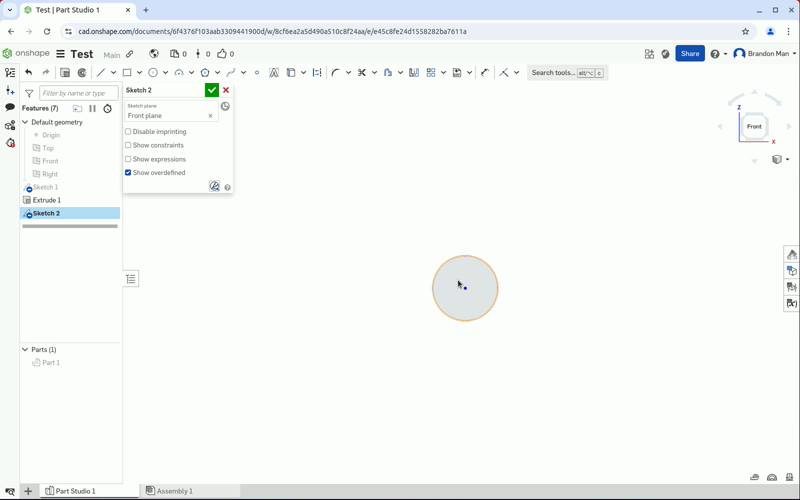
scroll(6)
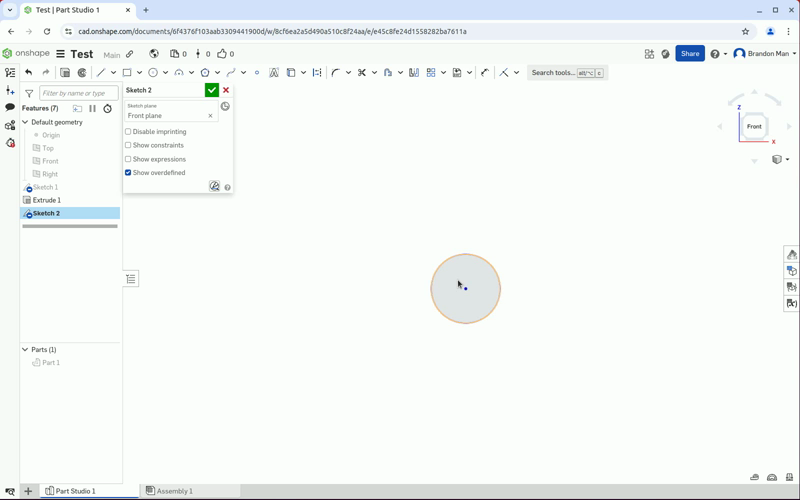
scroll(6)
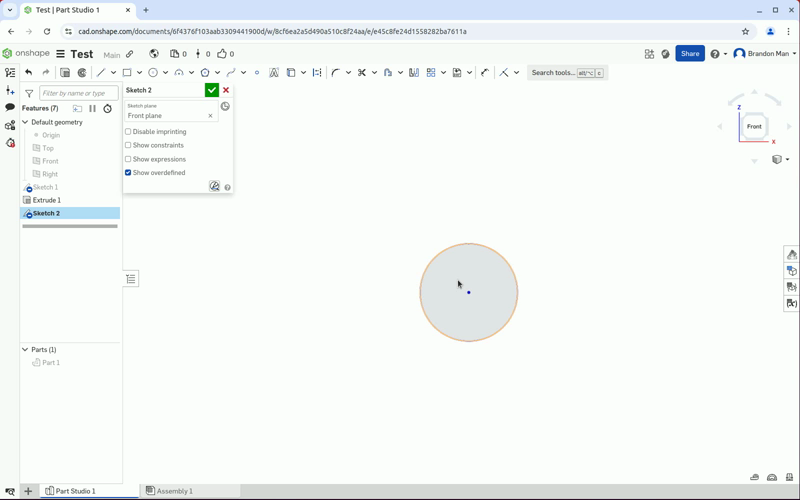
scroll(6)
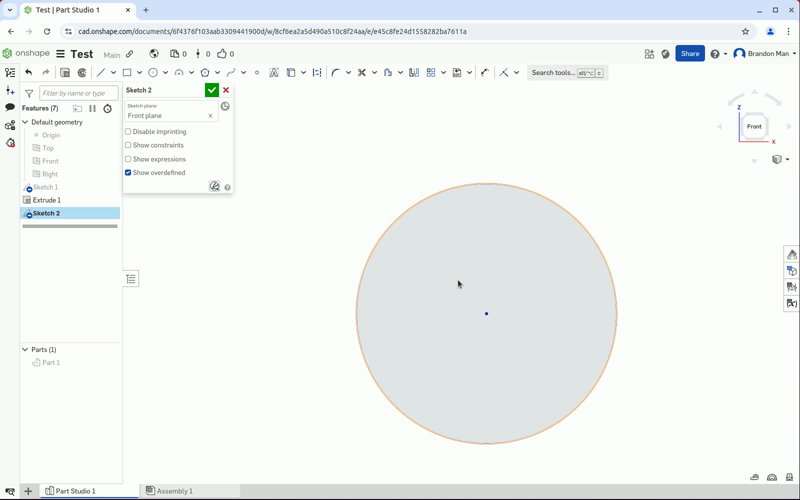
click(458, 279)
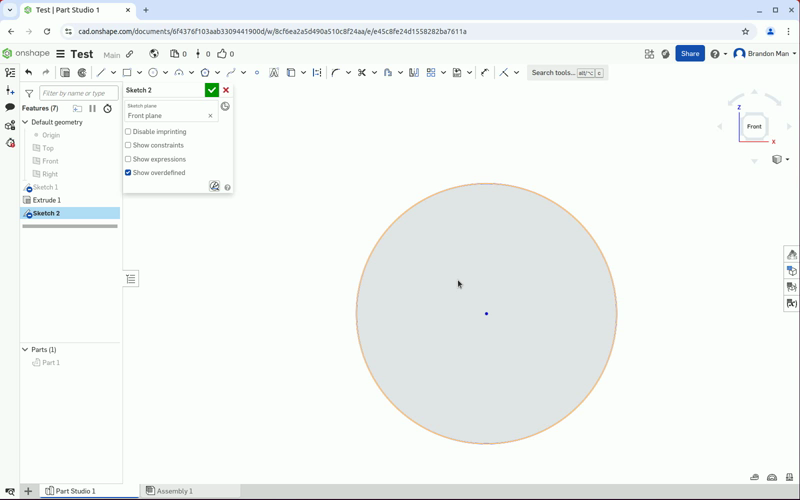
scroll(-6)
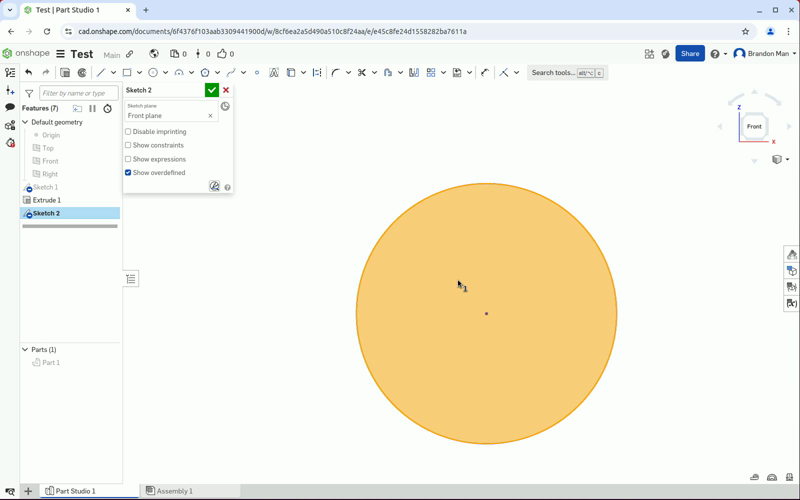
scroll(-6)
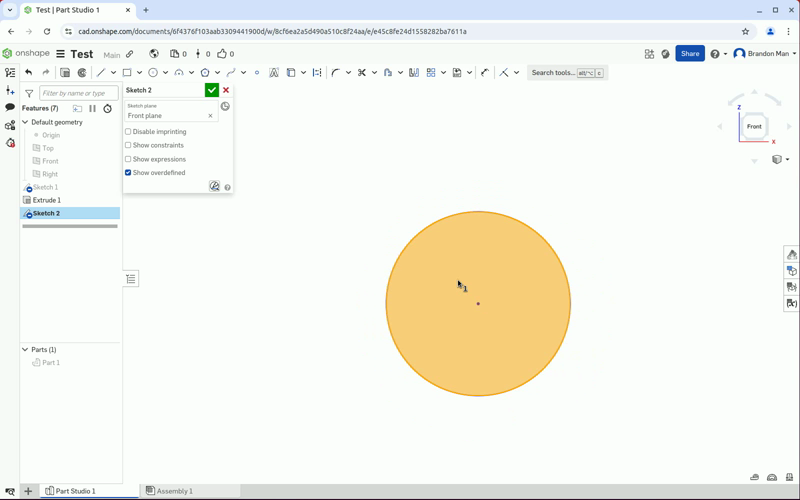
scroll(-6)
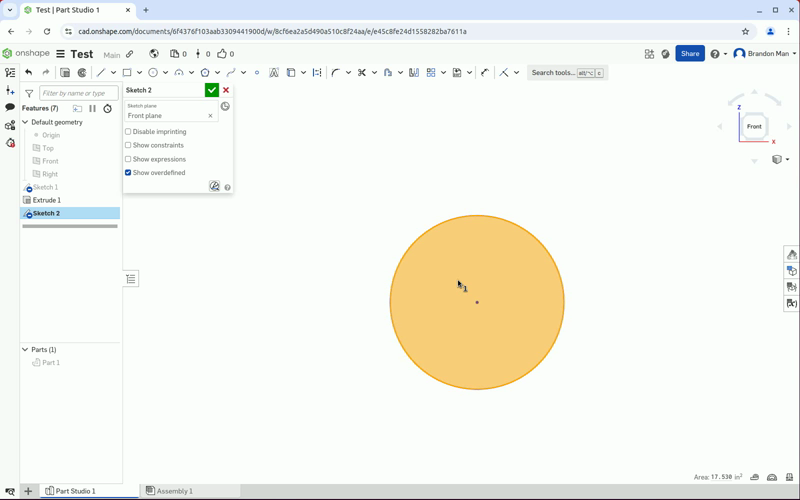
scroll(-6)
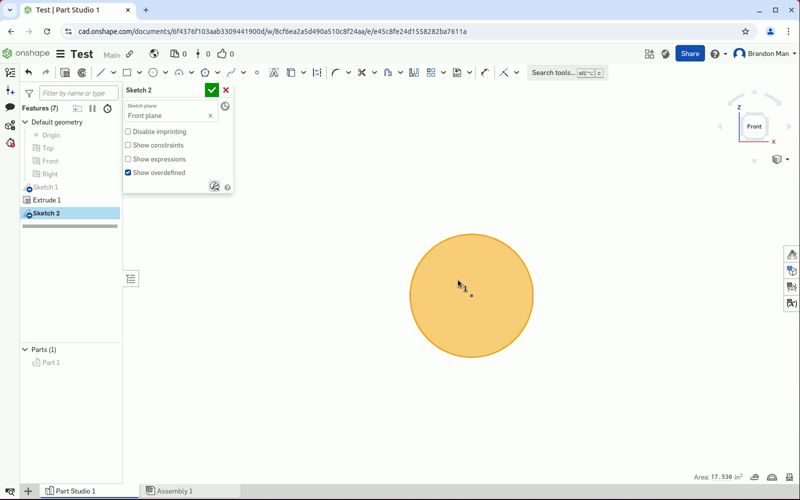
scroll(-6)
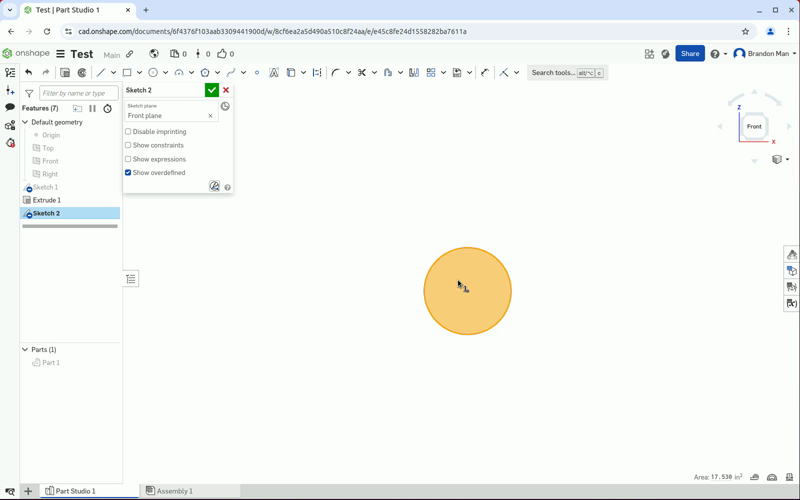
scroll(-6)
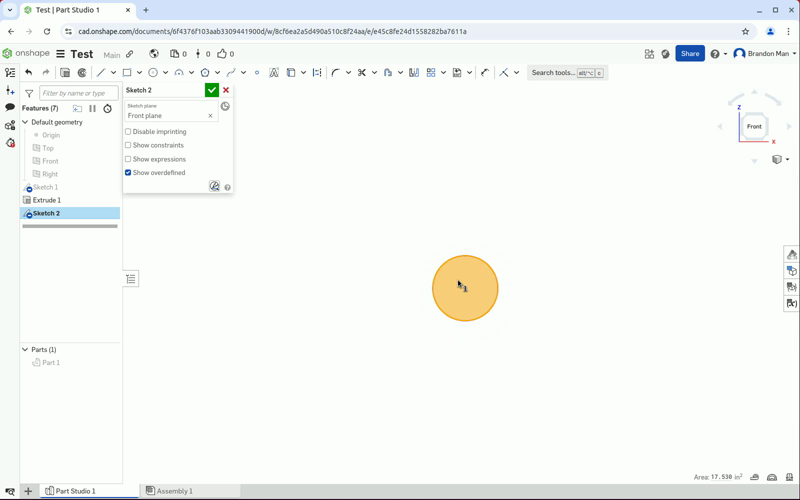
scroll(-6)
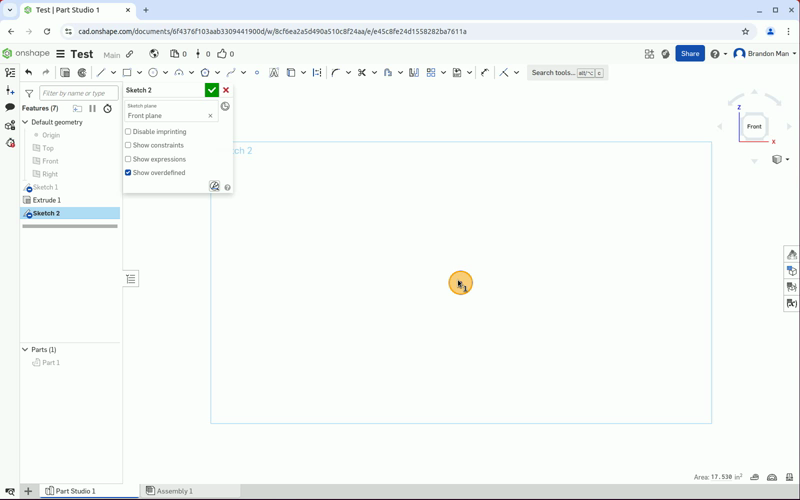
mouse_move(73, 352)
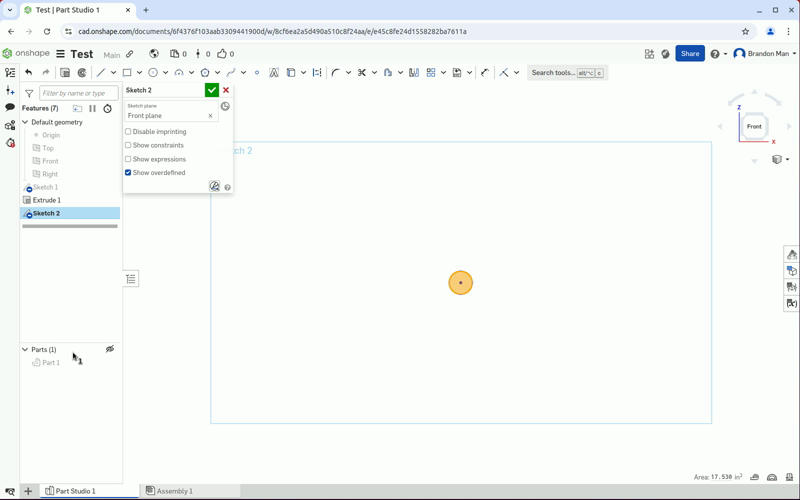
key(shift+y)
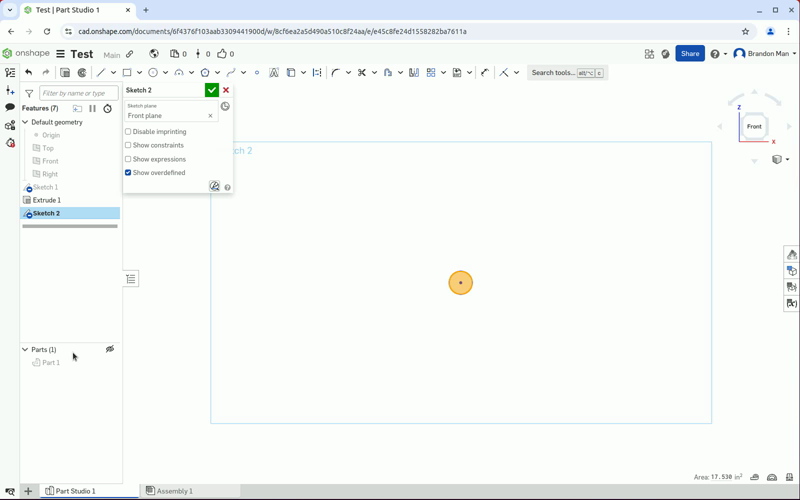
key(shift+e)
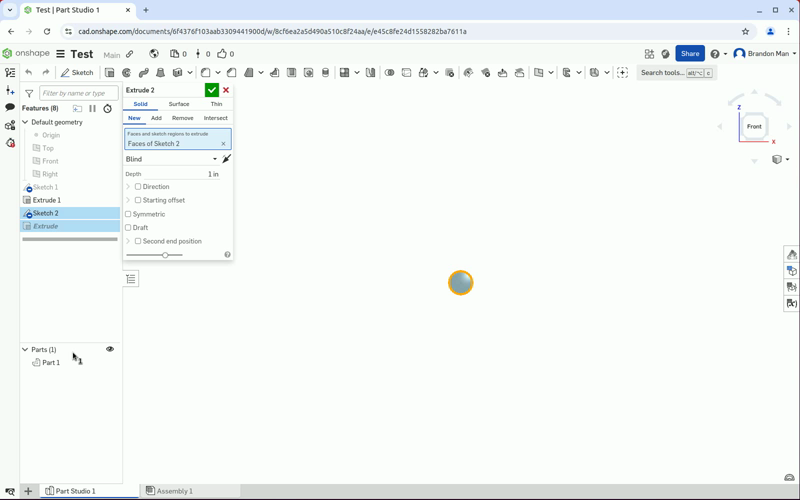
mouse_move(143, 106)
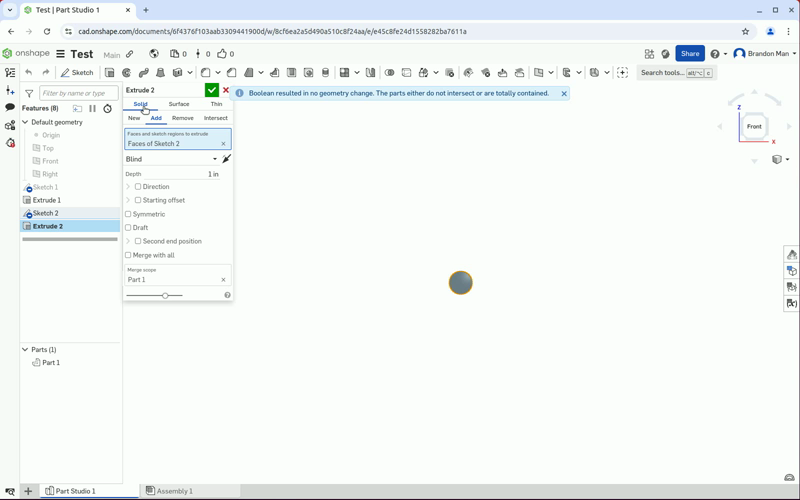
click(143, 106)
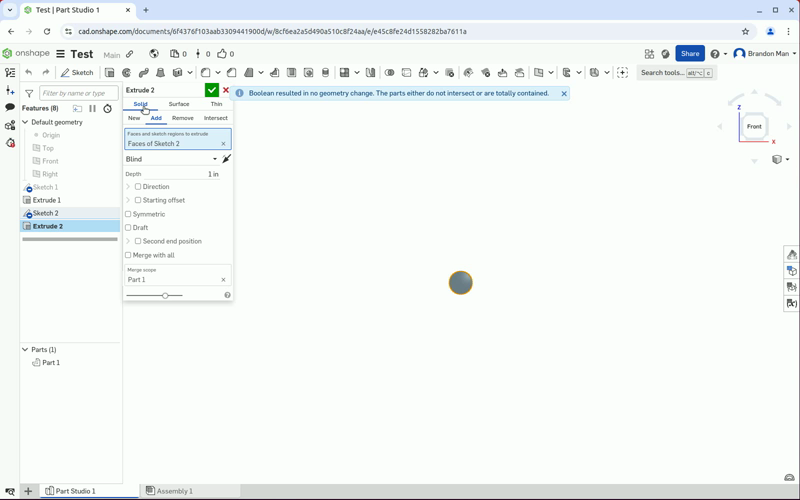
mouse_move(137, 120)
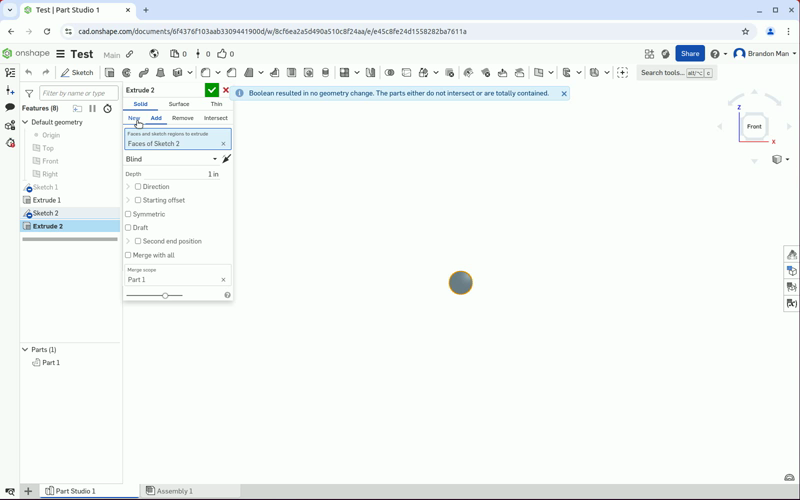
click(137, 120)
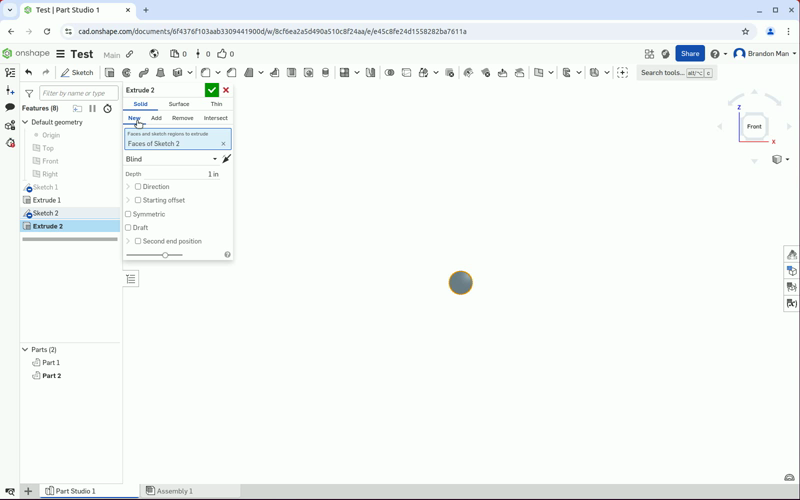
key(tab, 4)
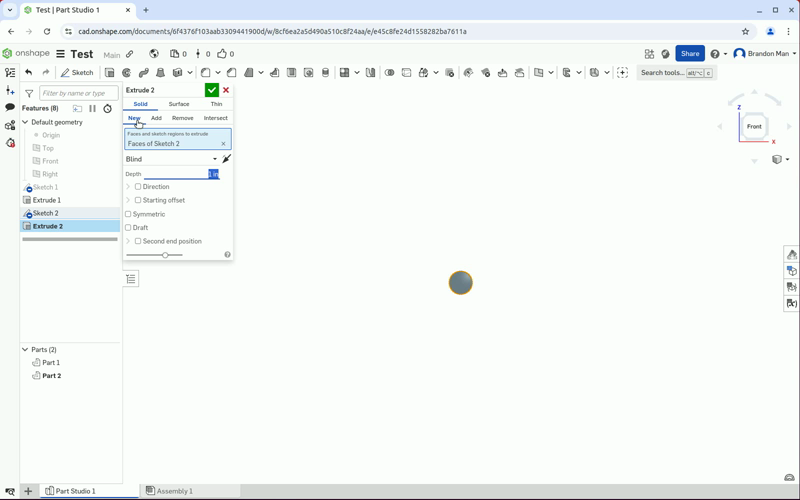
text(23.108)
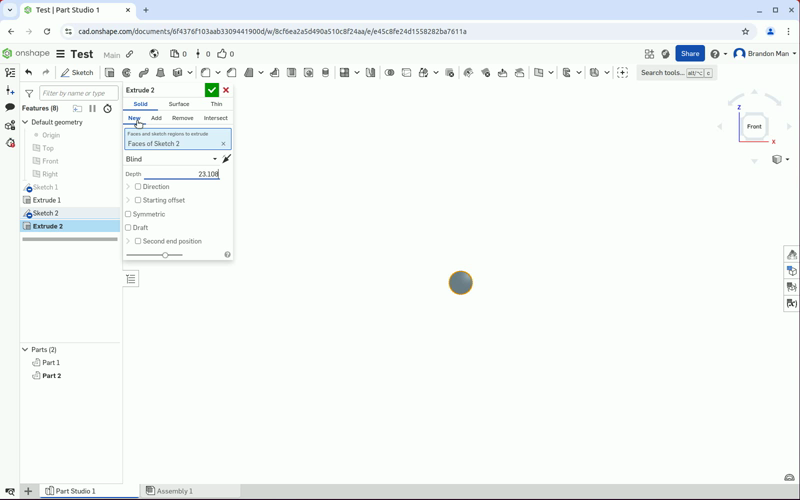
key(enter)
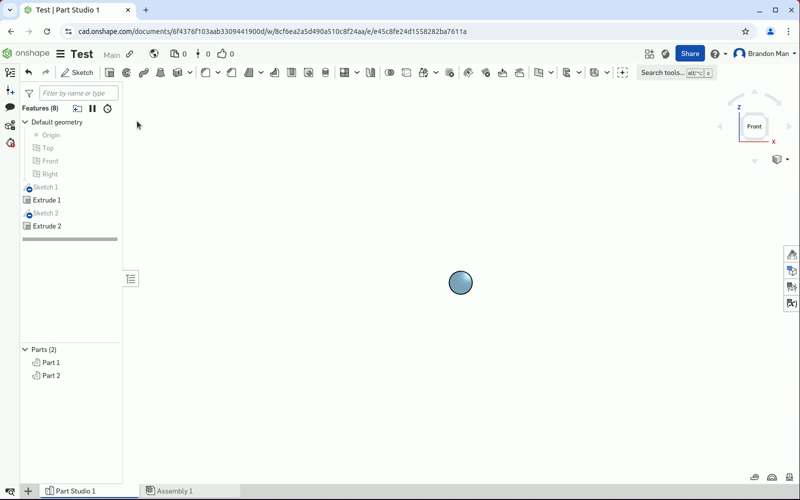
key(shift+h)
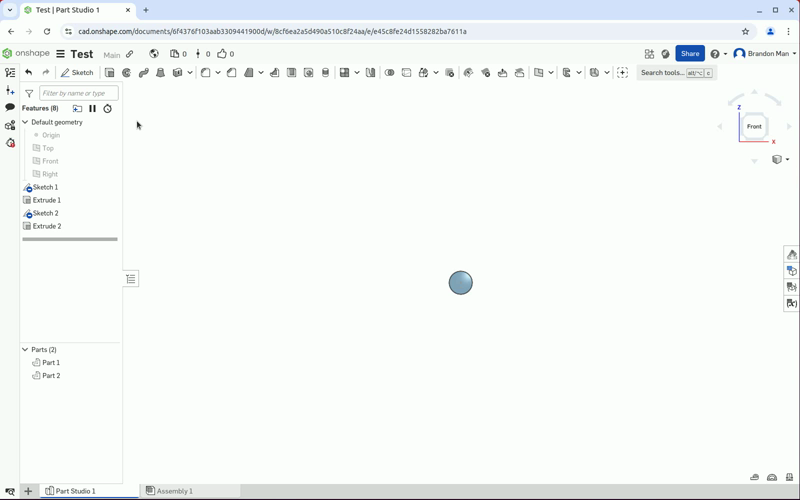
key(shift+h)
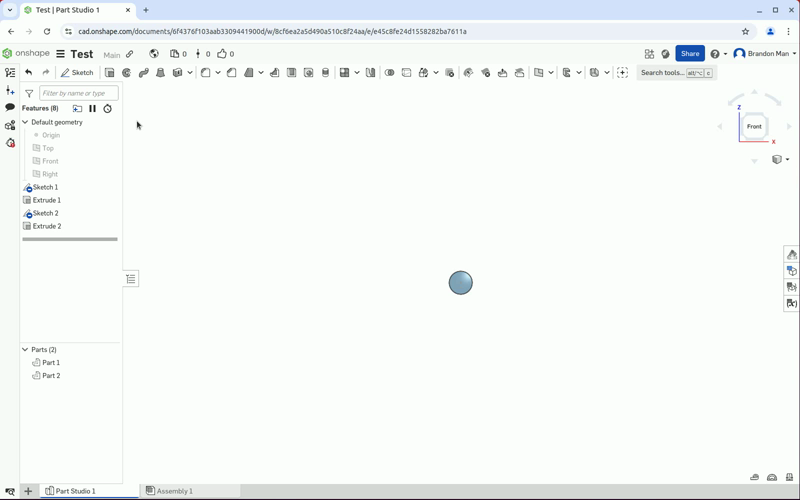
key(shift+7)
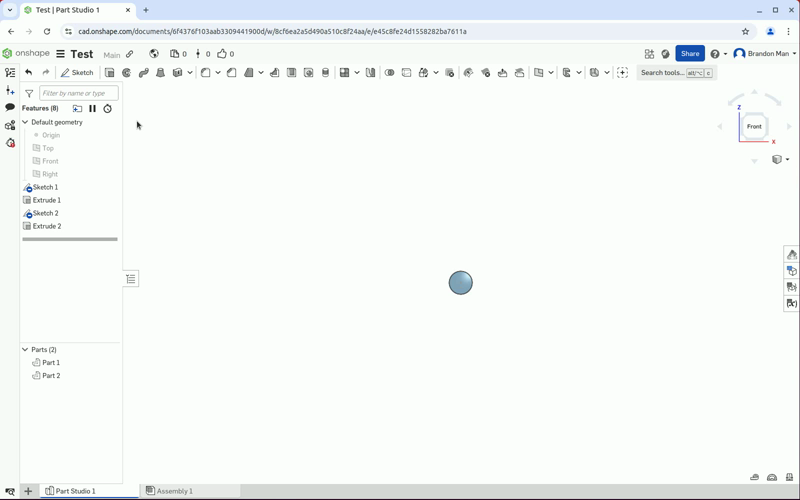
key(left, 2)
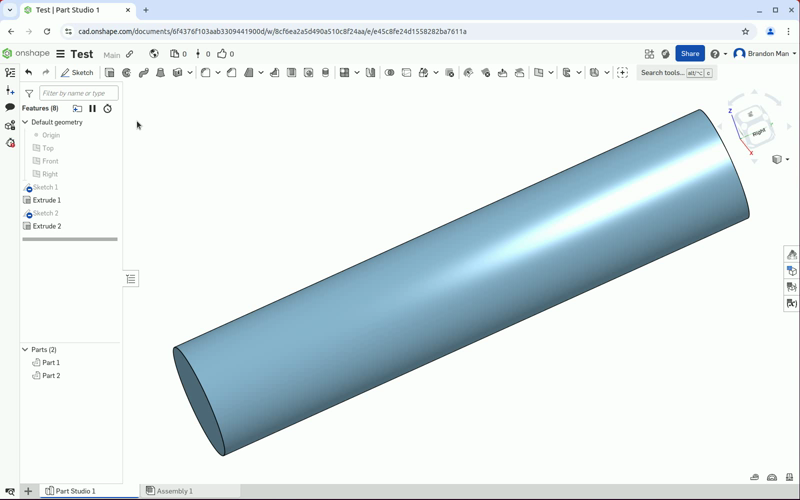
key(down, 2)
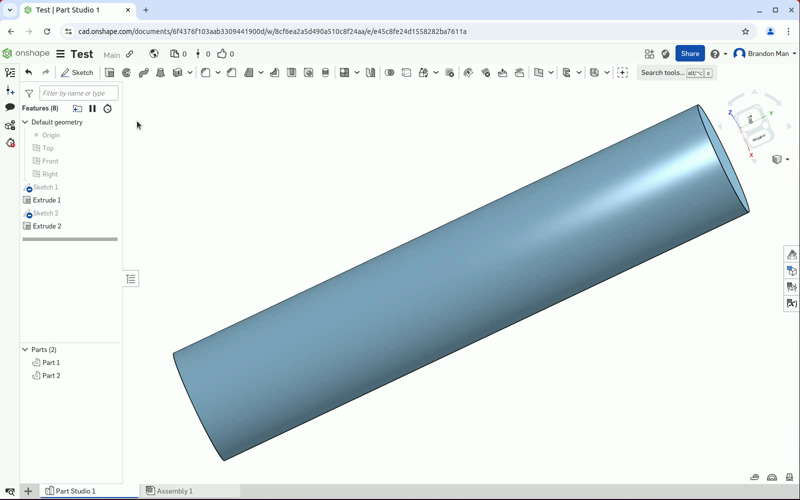
key(up, 2)
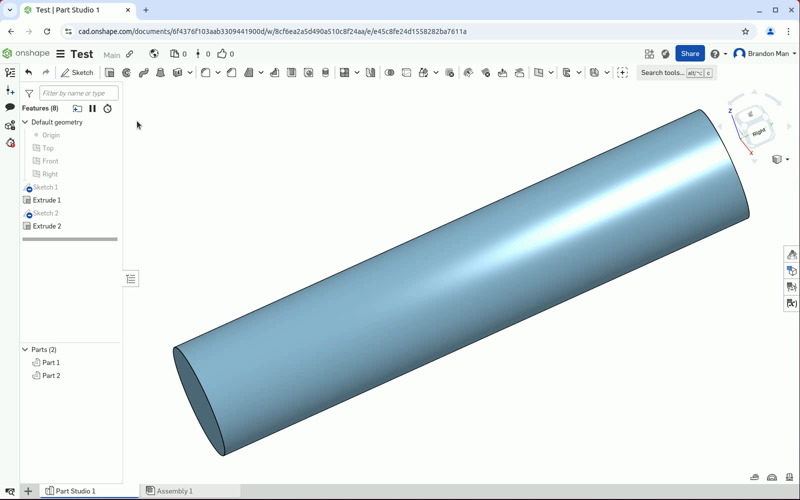
key(right, 2)
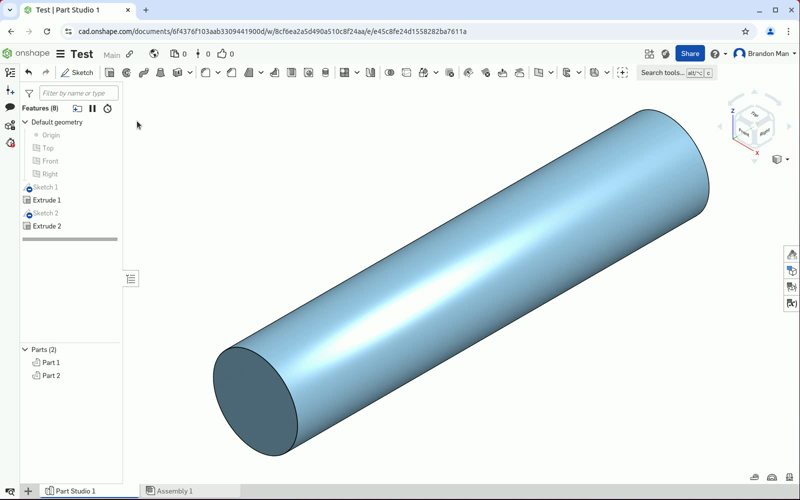
mouse_move(73, 189)
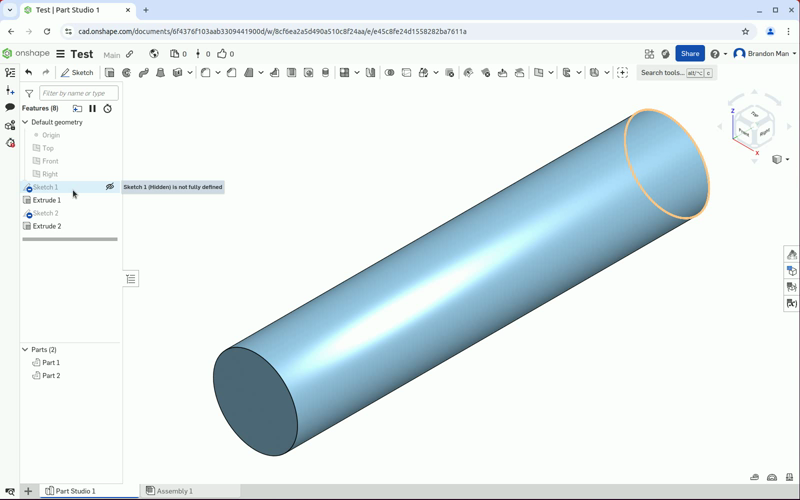
click(73, 189)